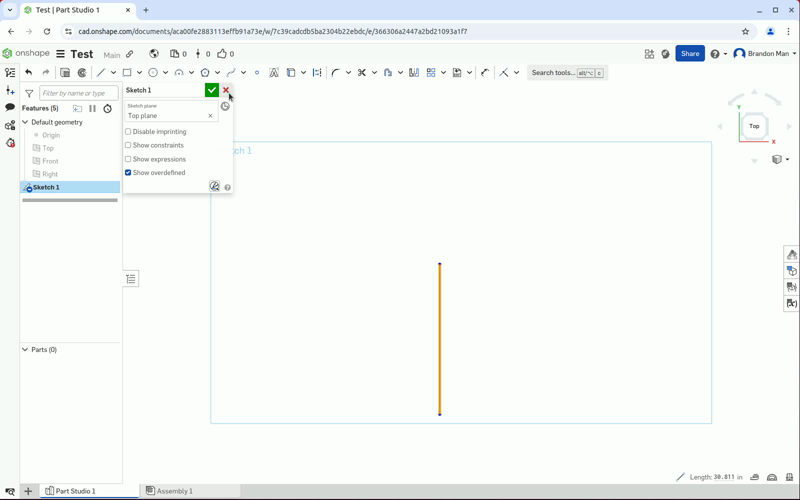
key(shift+h)
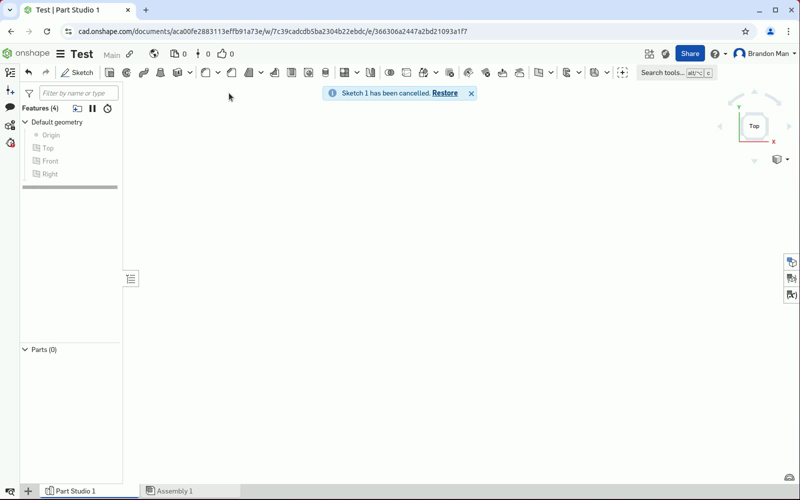
mouse_move(73, 352)
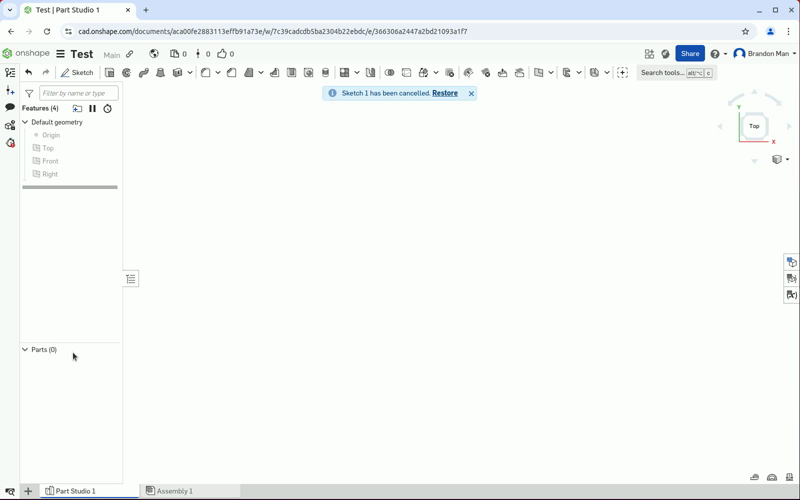
key(y)
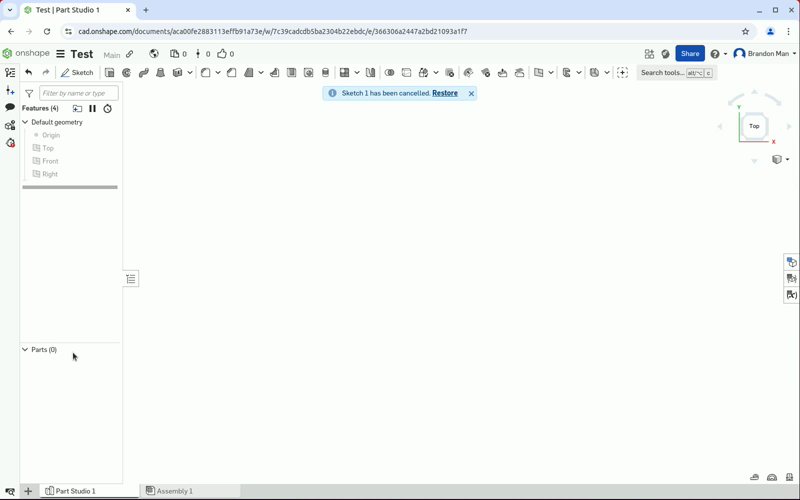
key(shift+p)
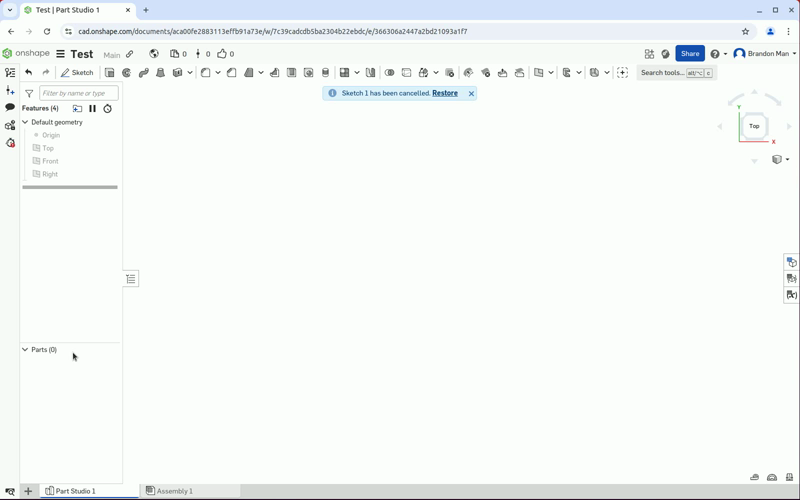
key(space)
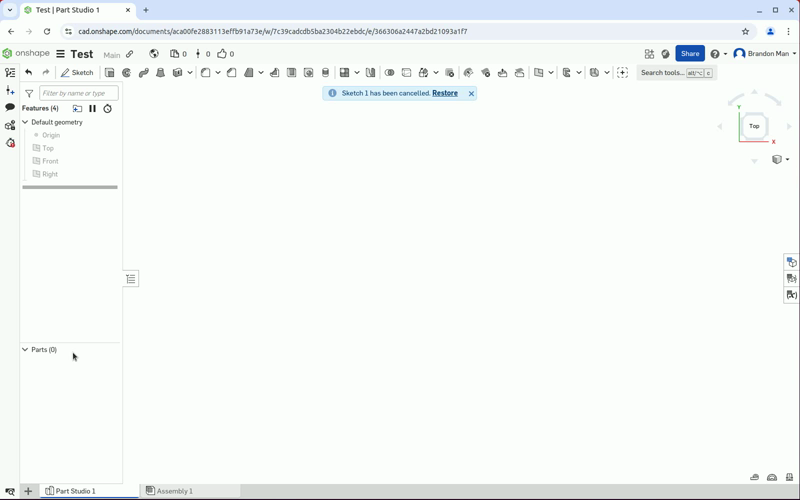
key_down(shift)
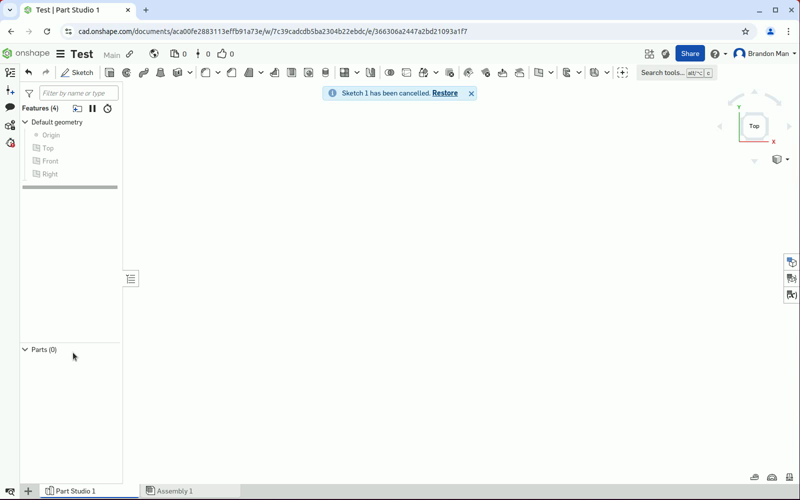
key(up)
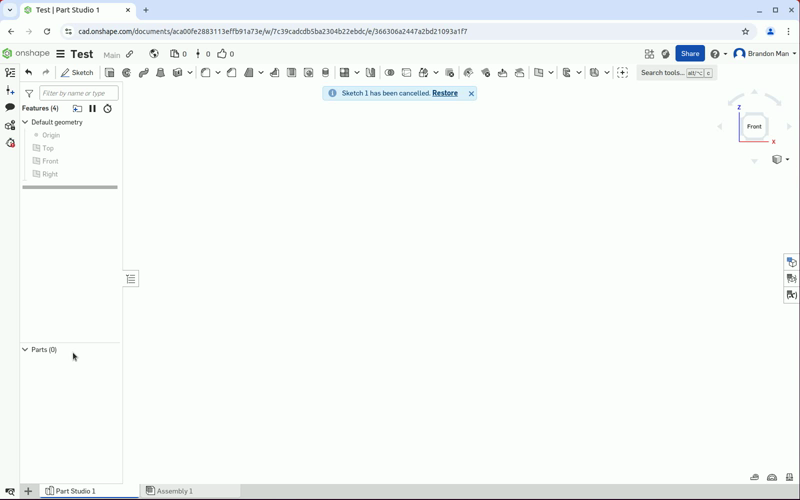
key_up(shift)
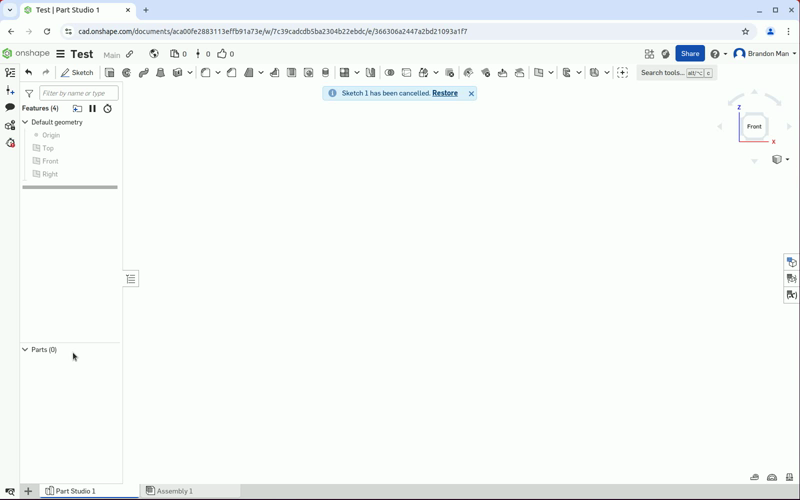
mouse_move(73, 352)
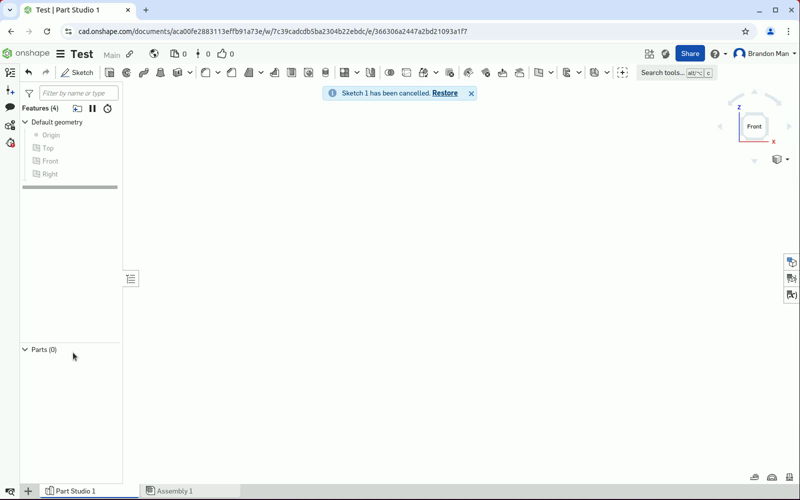
key(shift+y)
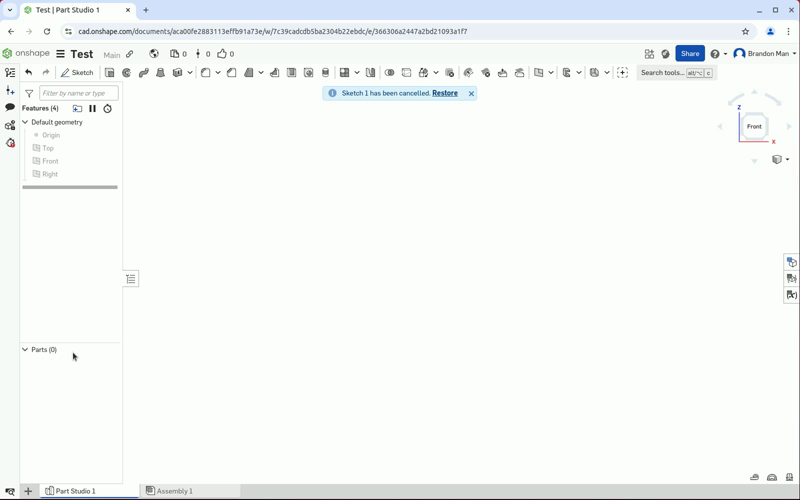
key(shift+s)
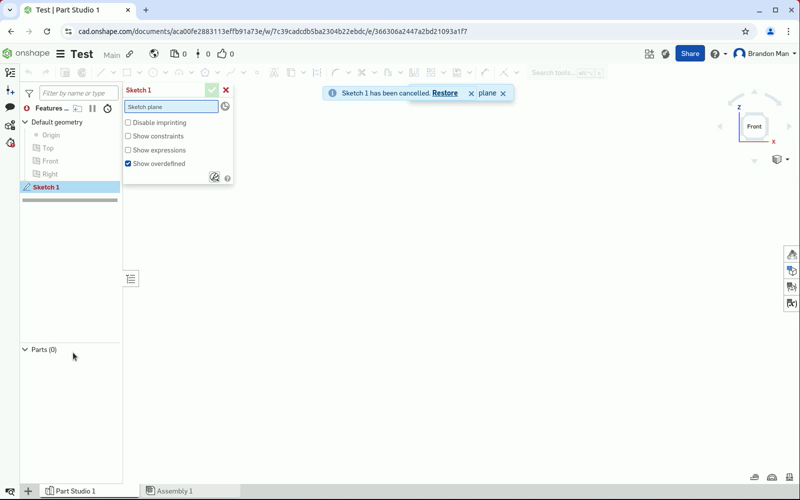
mouse_move(73, 163)
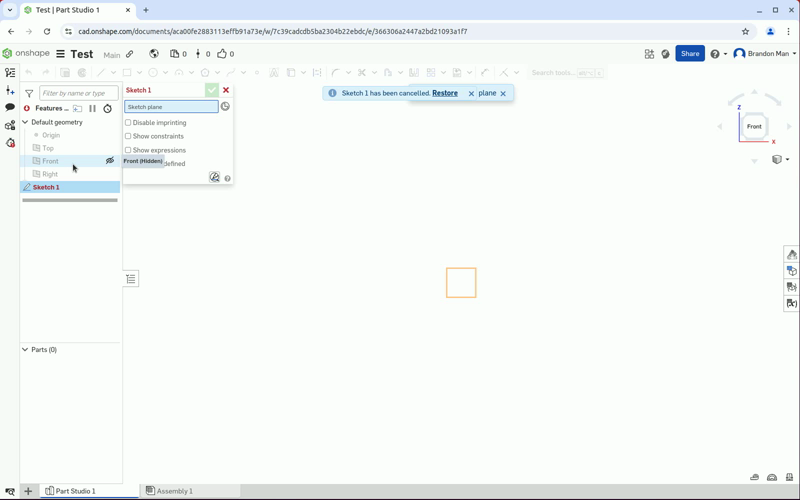
click(73, 163)
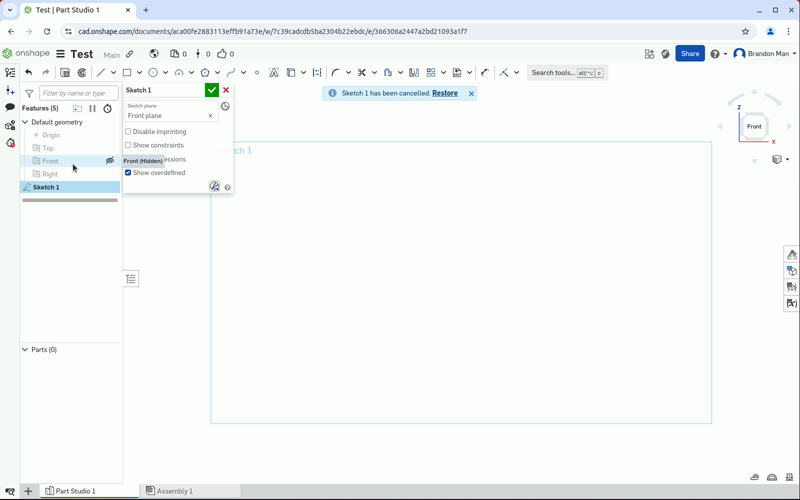
mouse_move(73, 352)
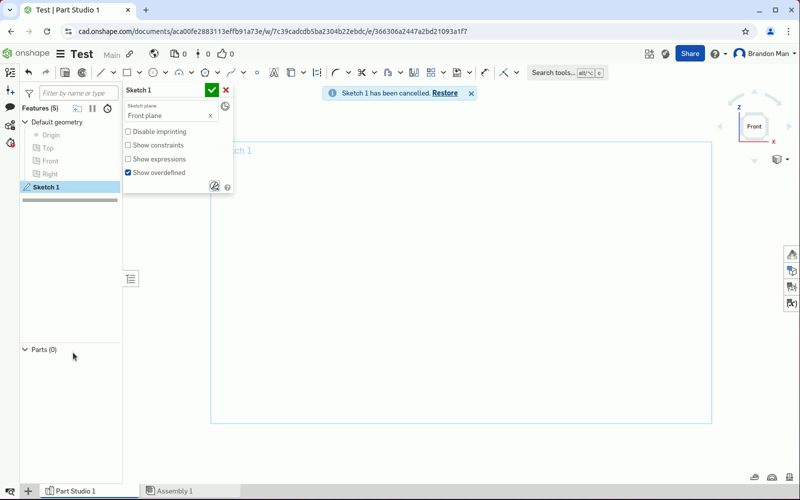
key(y)
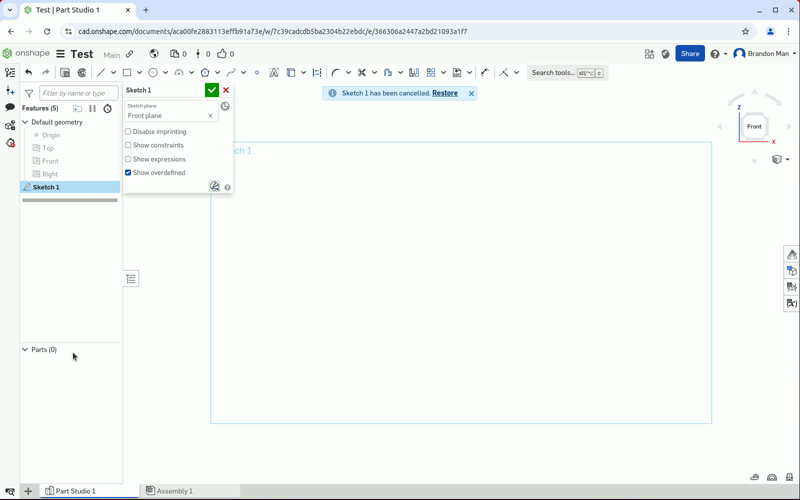
key(l)
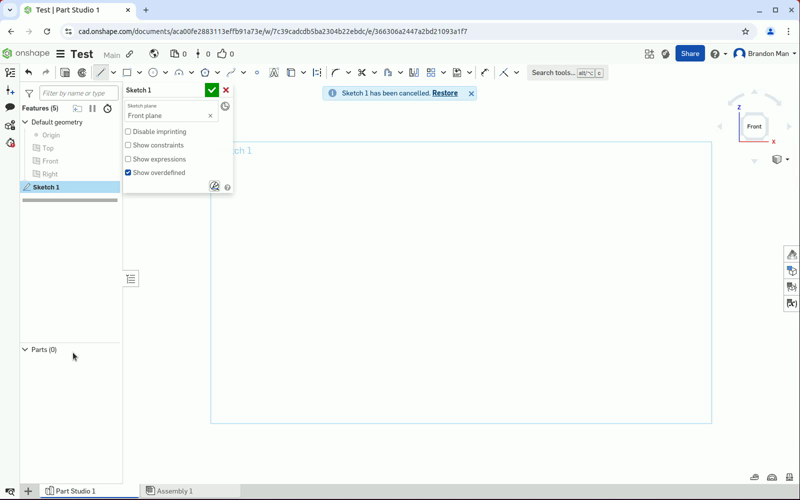
key_down(shift)
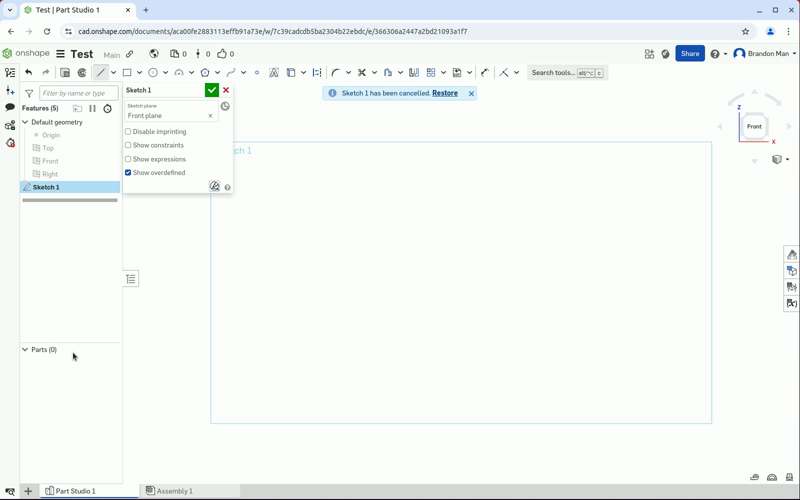
mouse_move(460, 282)
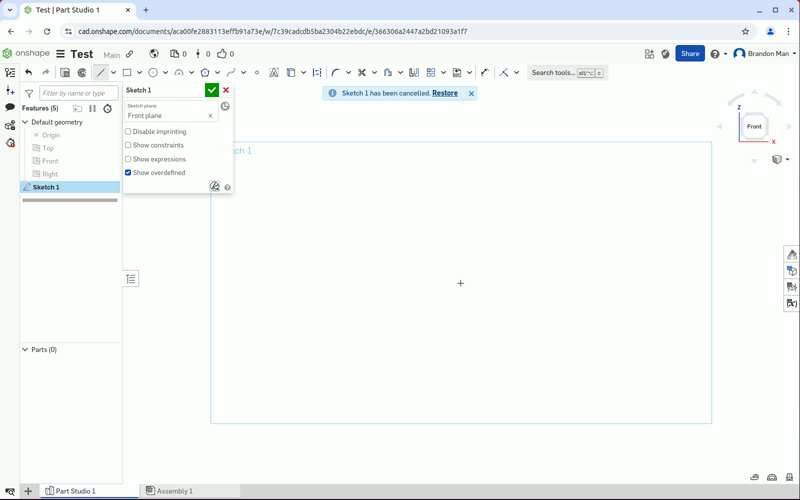
click(460, 282)
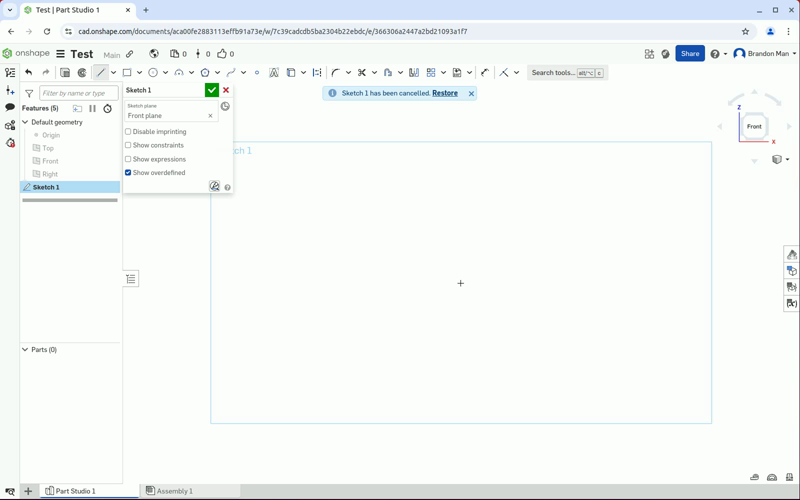
key_up(shift)
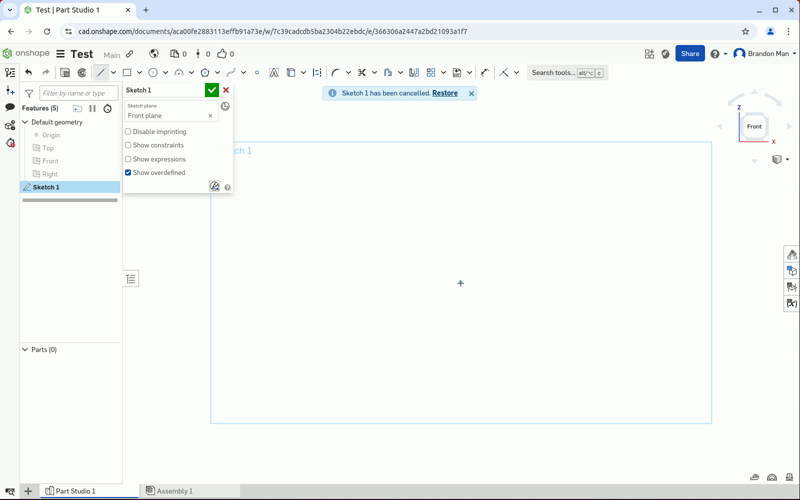
key_down(shift)
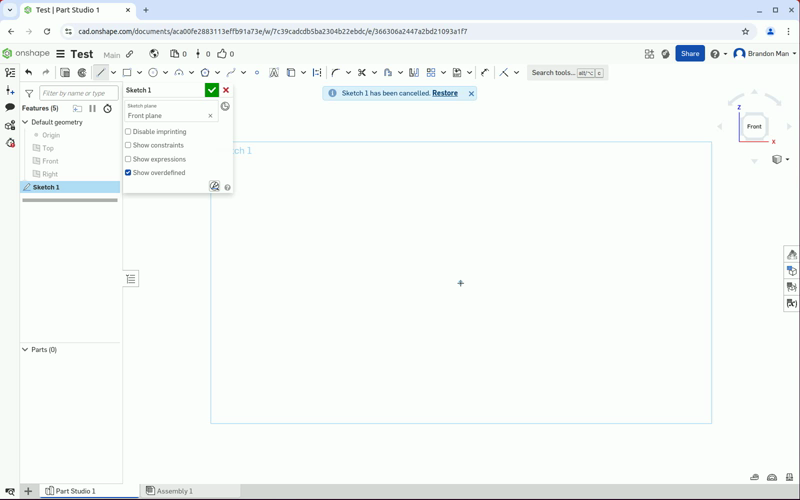
mouse_move(573, 282)
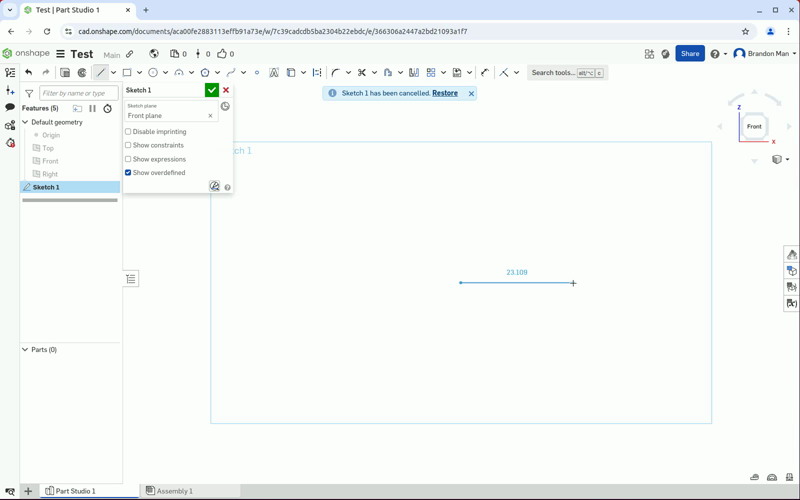
click(573, 282)
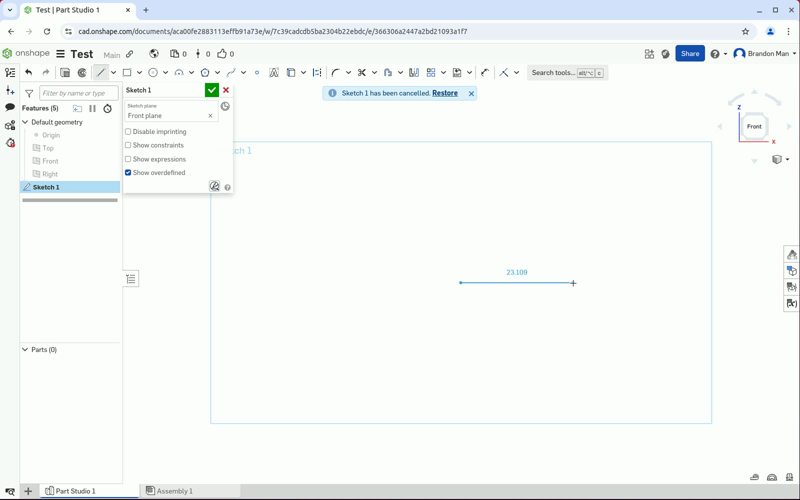
key_up(shift)
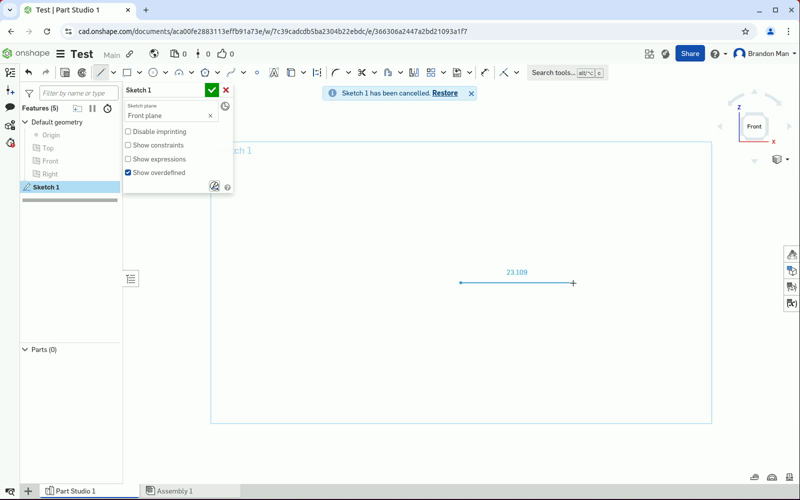
key_down(shift)
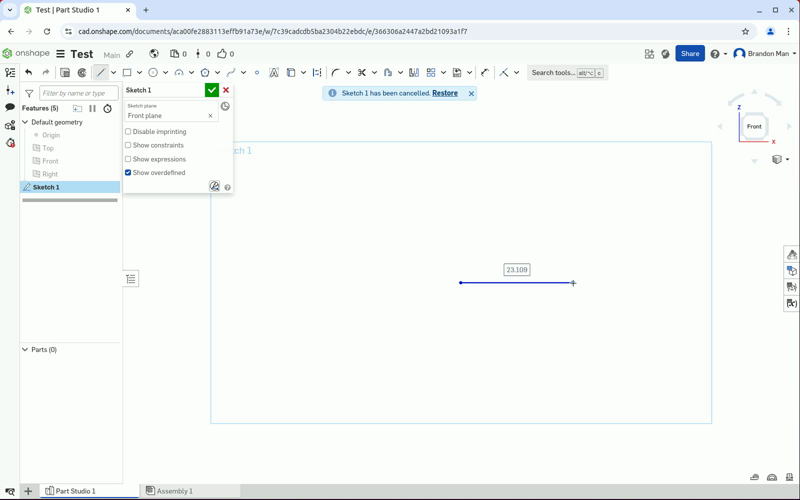
mouse_move(589, 282)
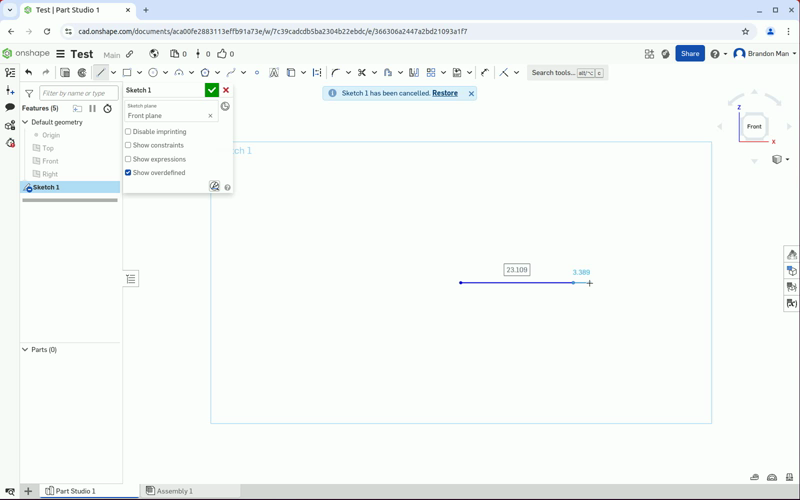
mouse_move(567, 273)
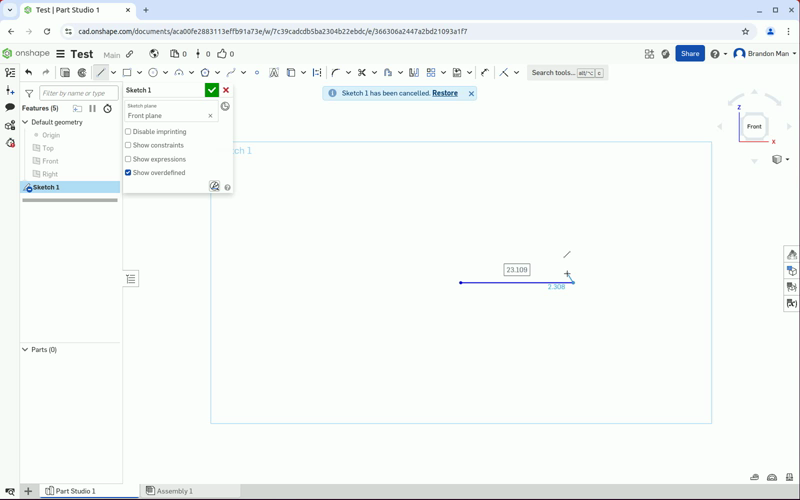
click(567, 273)
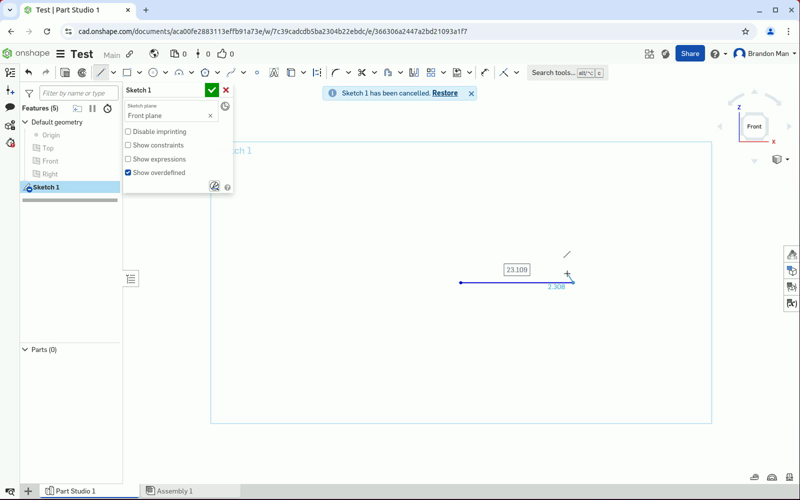
key_up(shift)
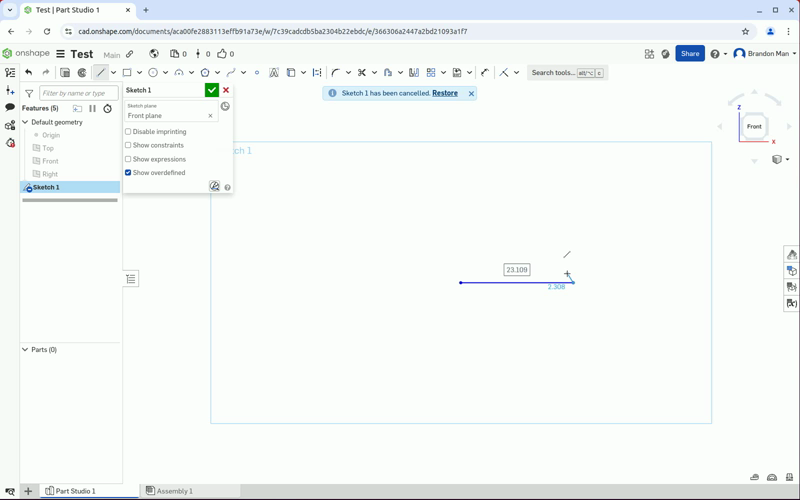
key_down(shift)
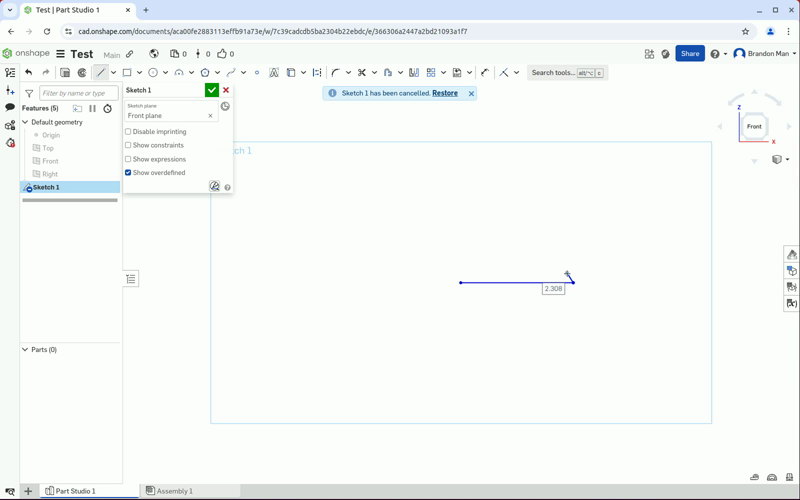
mouse_move(466, 273)
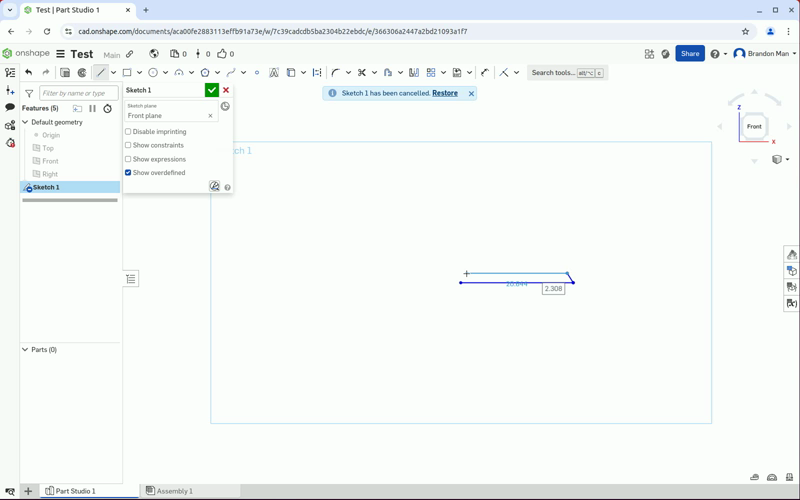
click(466, 273)
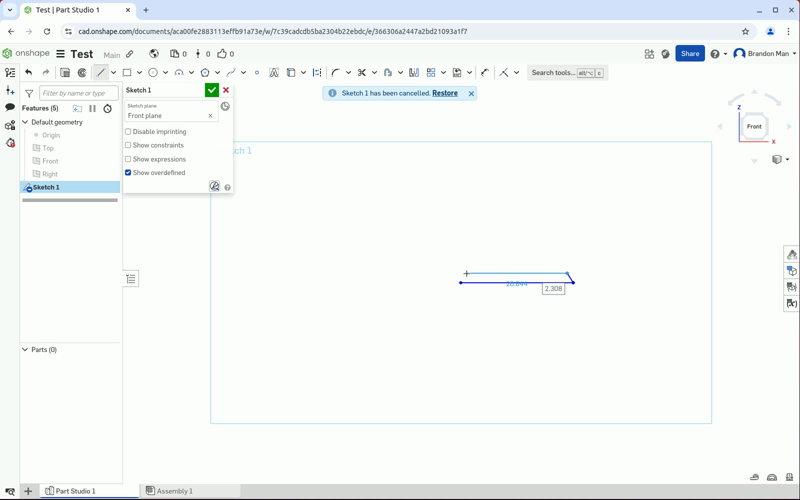
key_up(shift)
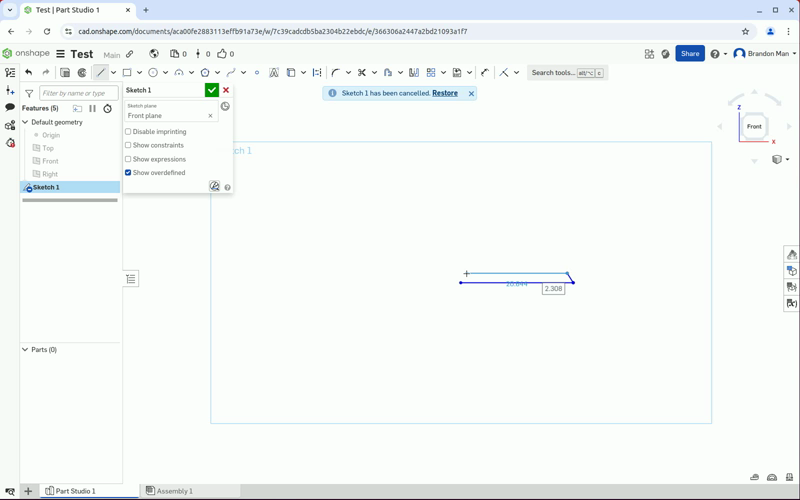
mouse_move(496, 273)
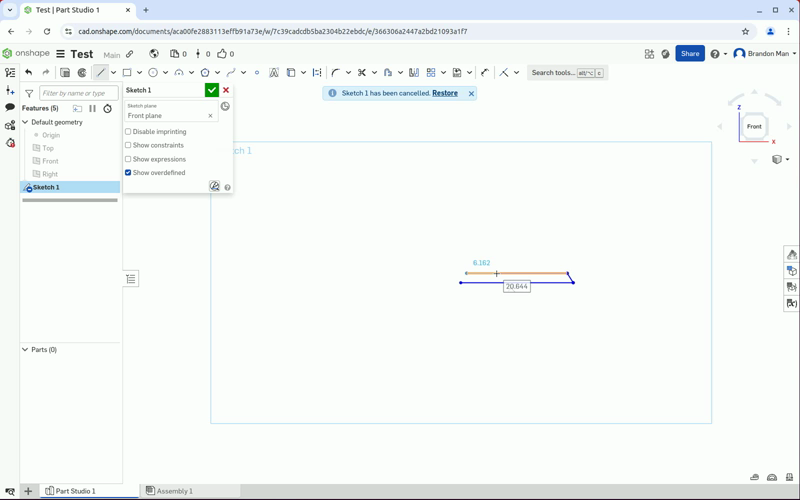
key_down(shift)
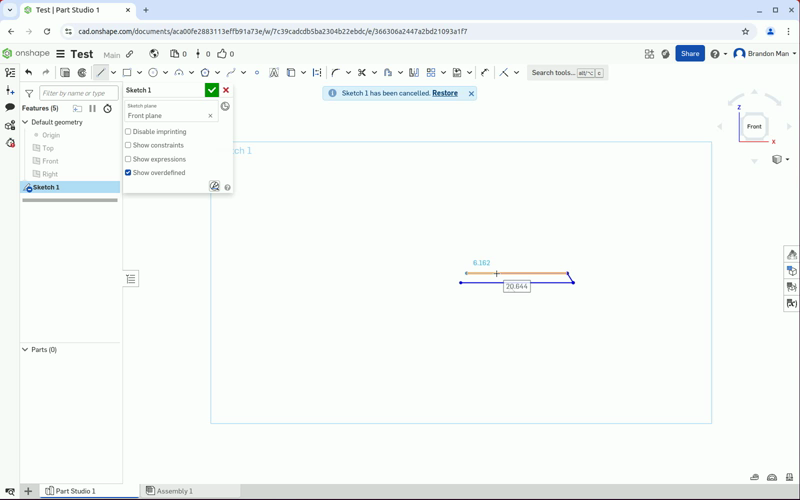
mouse_move(460, 282)
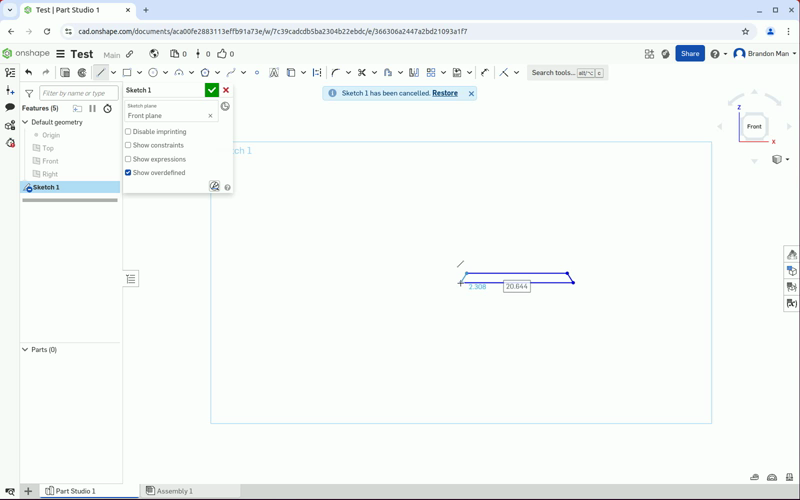
key_up(shift)
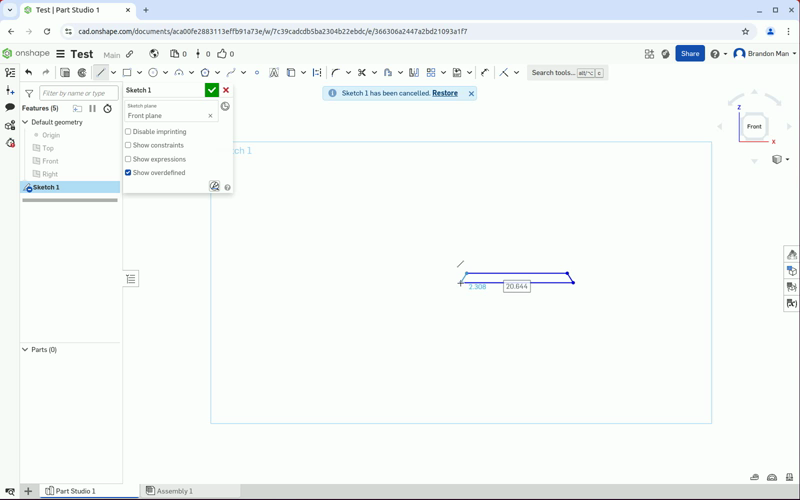
click(460, 282)
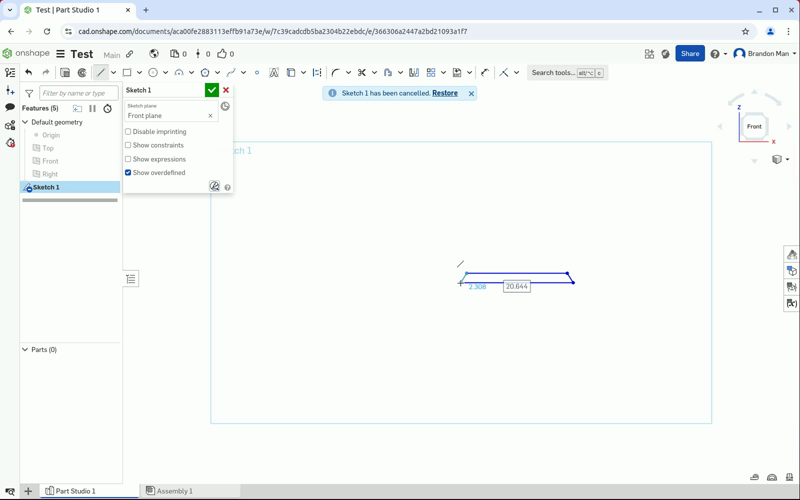
key(esc)
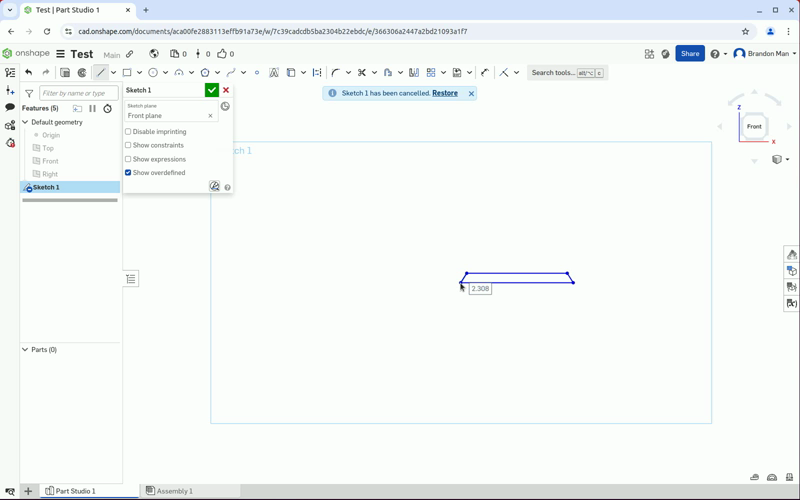
mouse_move(499, 276)
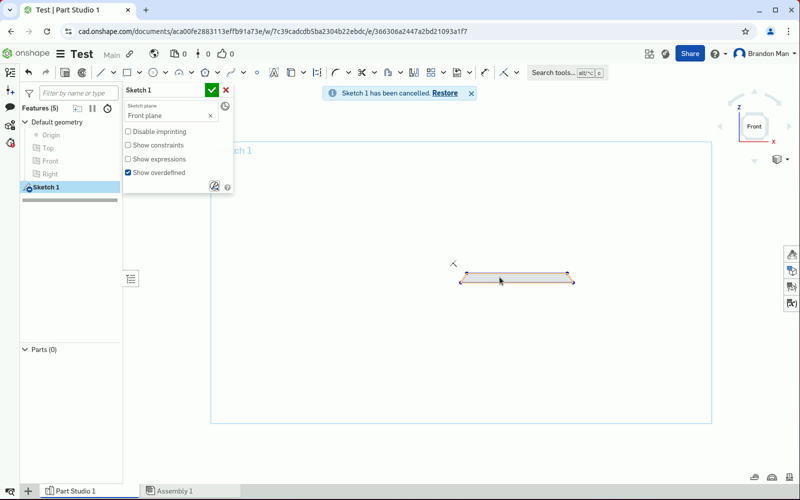
scroll(6)
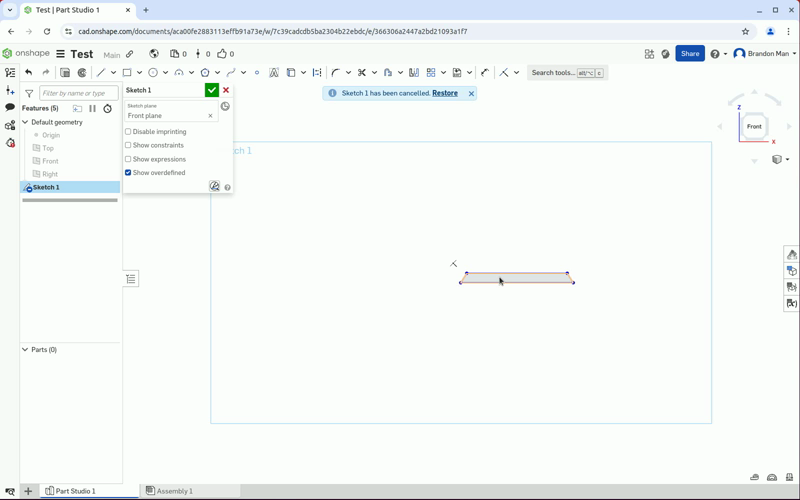
scroll(6)
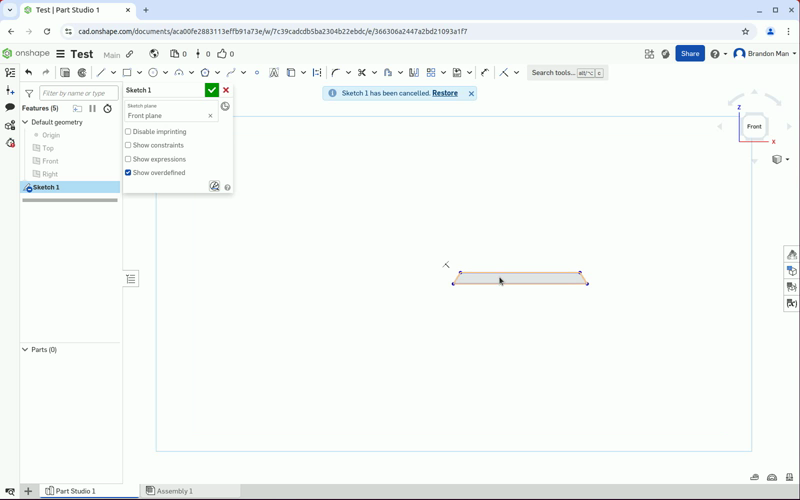
scroll(6)
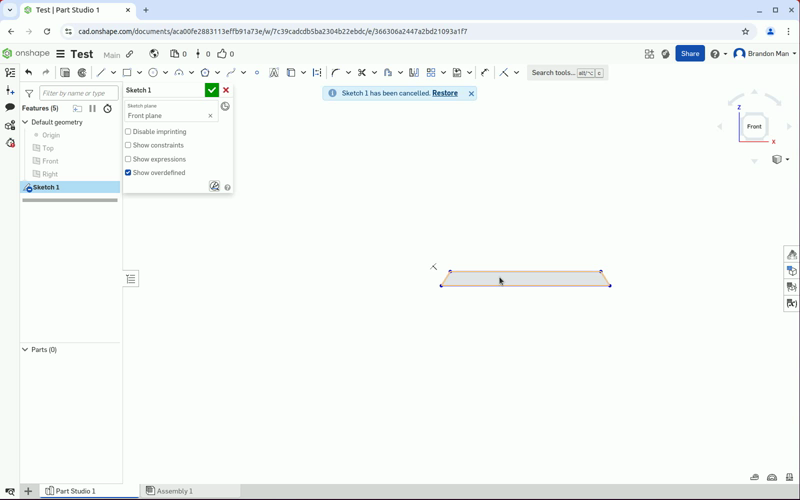
scroll(6)
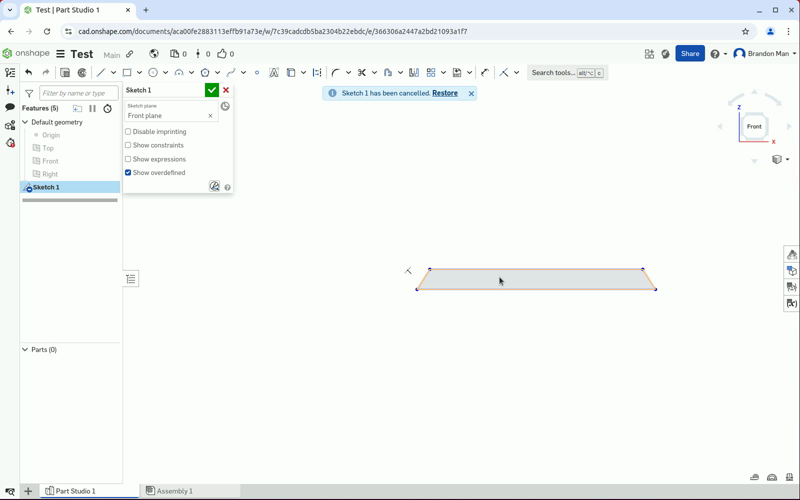
scroll(6)
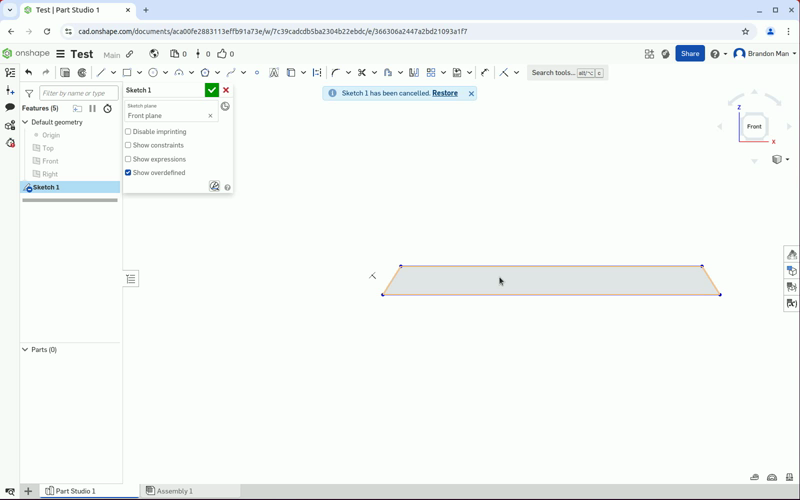
scroll(6)
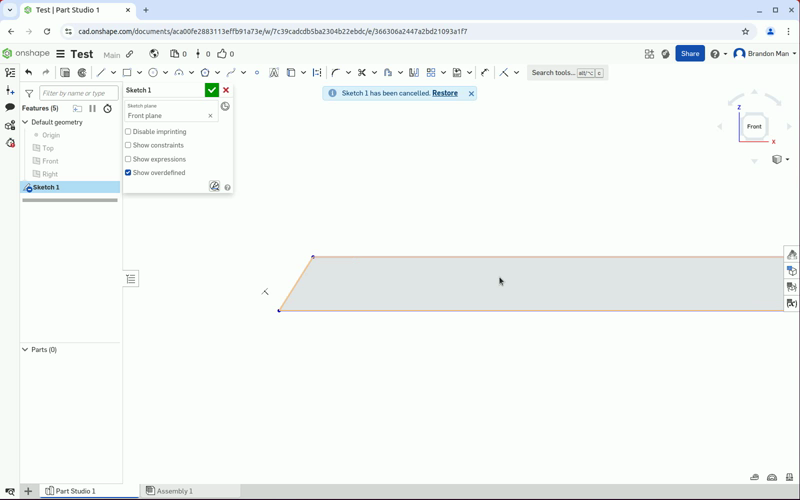
scroll(6)
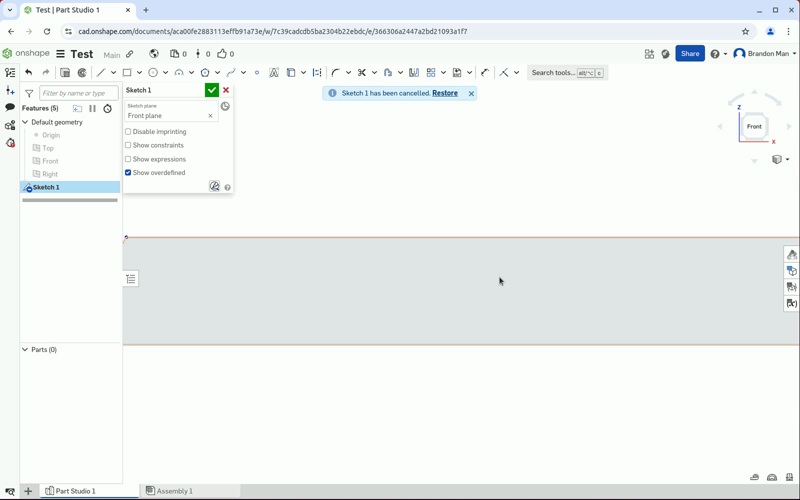
click(499, 276)
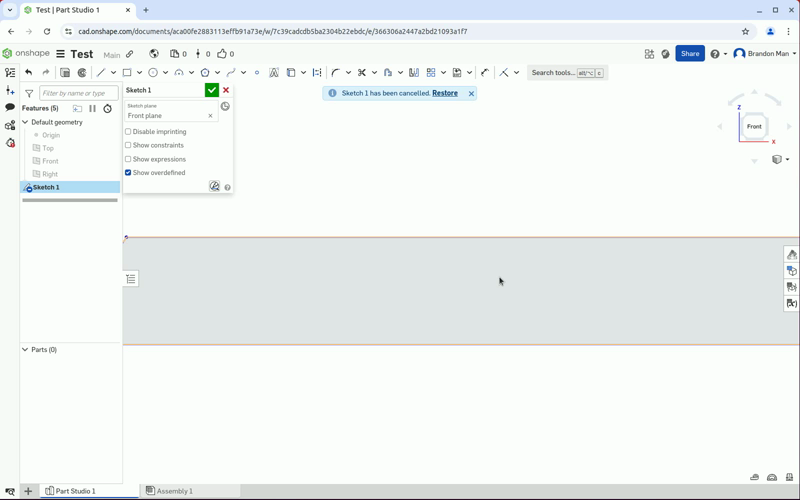
scroll(-6)
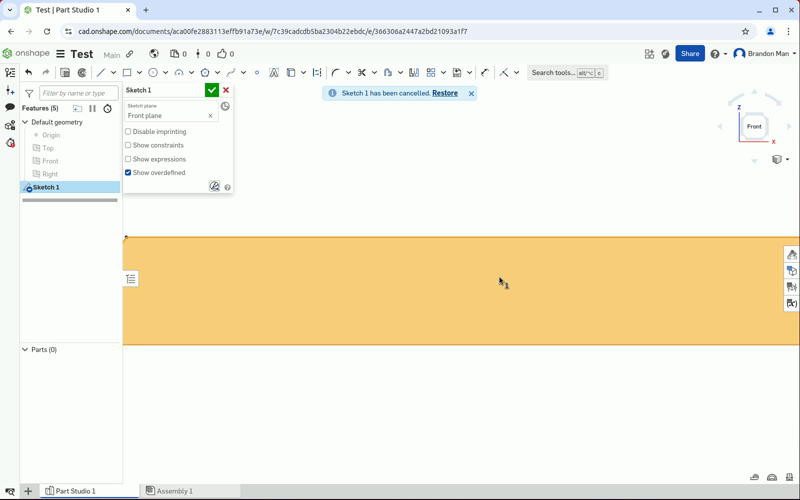
scroll(-6)
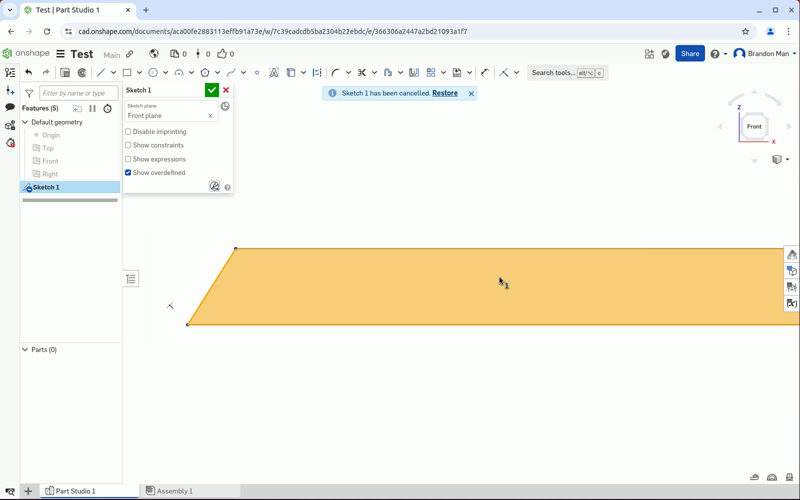
scroll(-6)
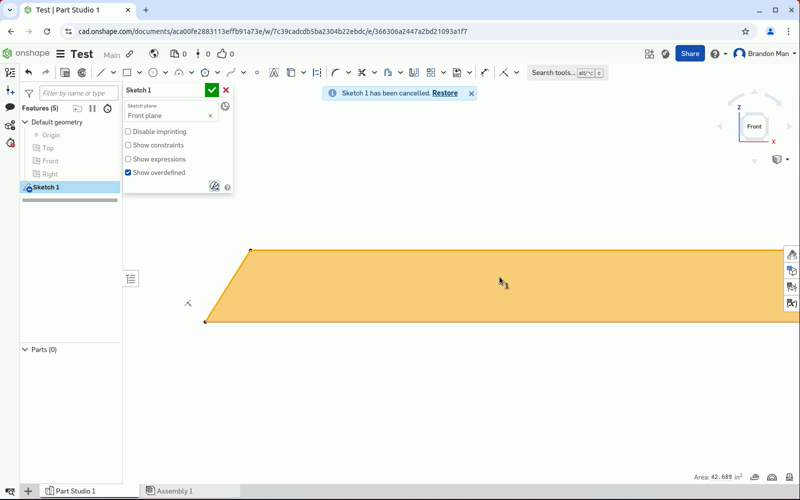
scroll(-6)
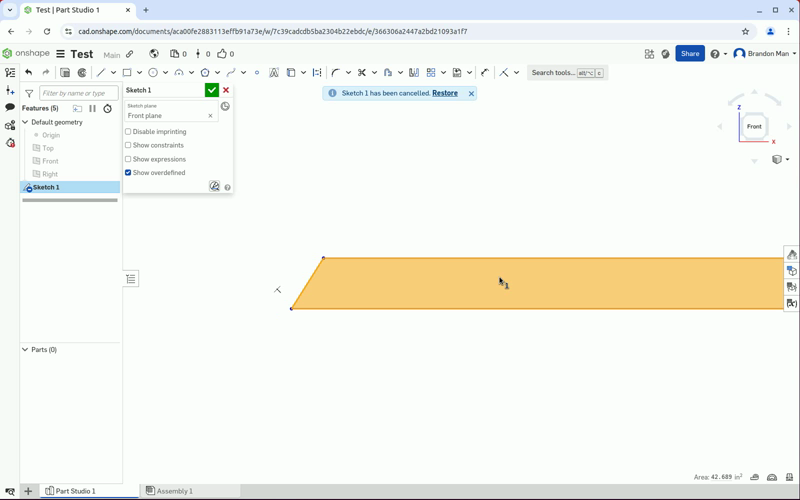
scroll(-6)
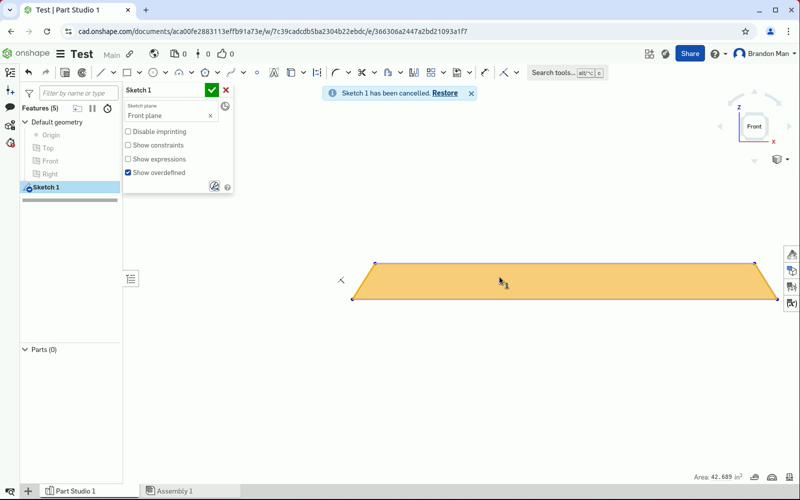
scroll(-6)
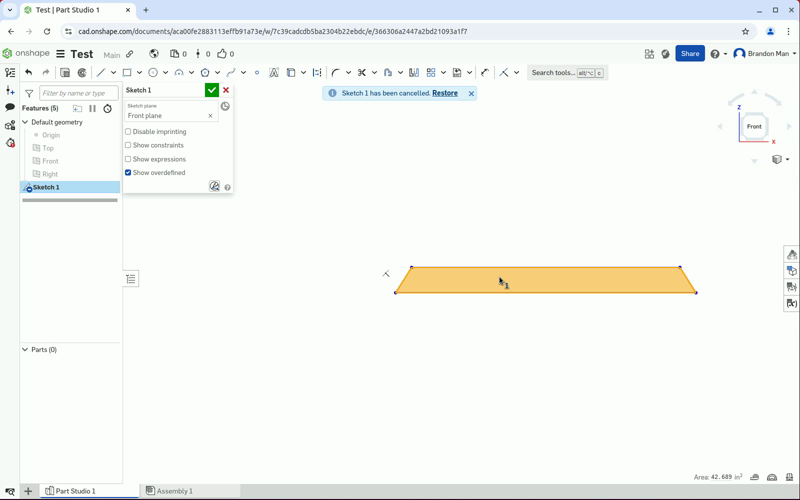
scroll(-6)
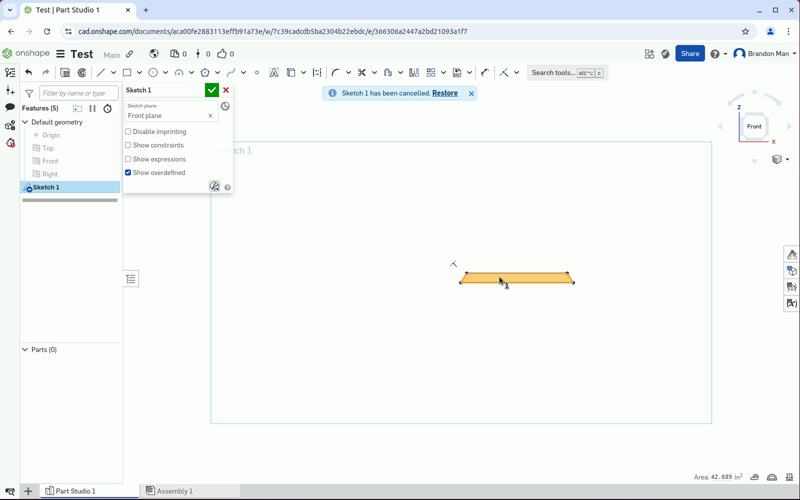
mouse_move(73, 352)
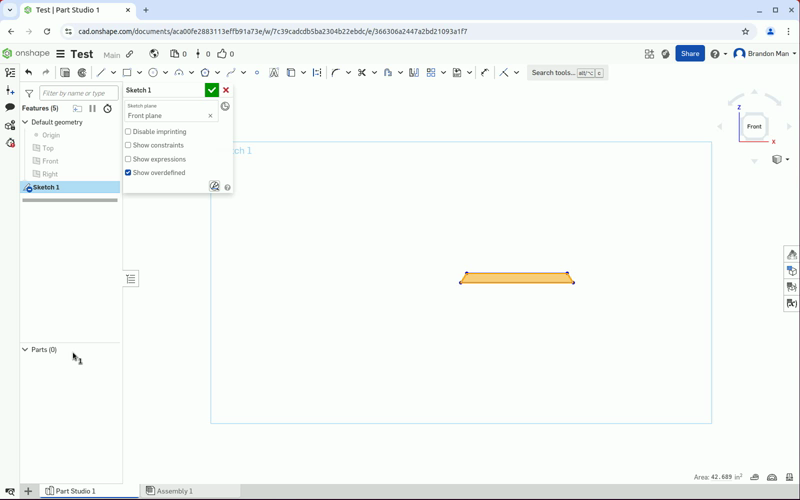
key(shift+y)
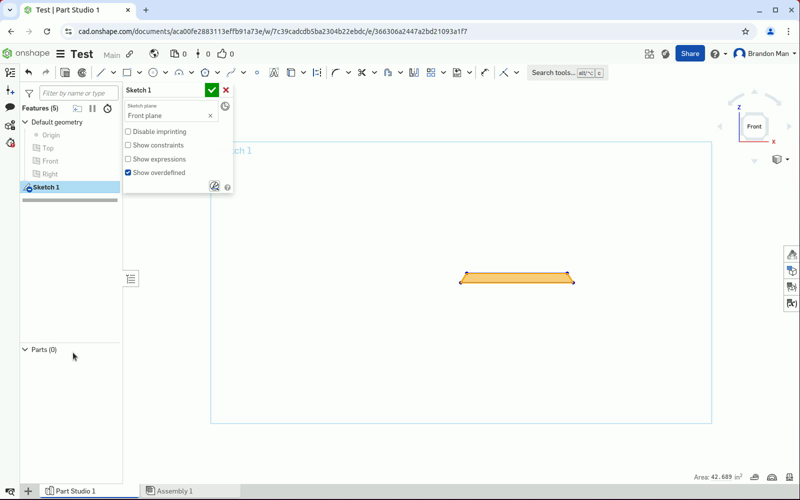
key(shift+e)
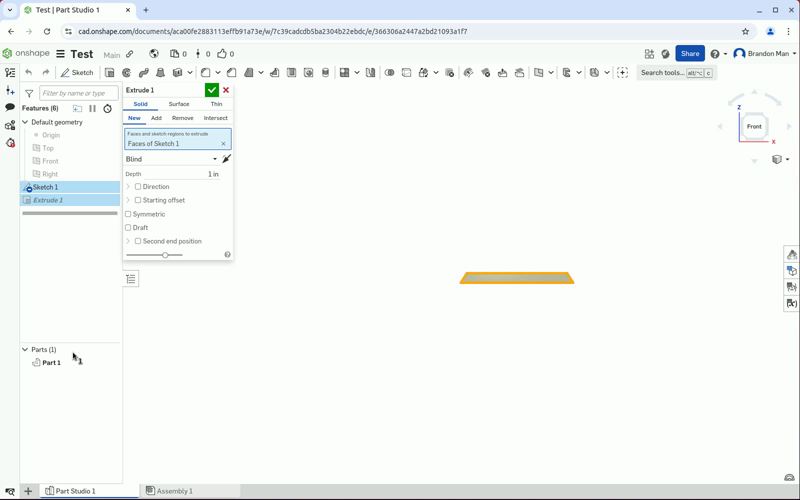
mouse_move(143, 106)
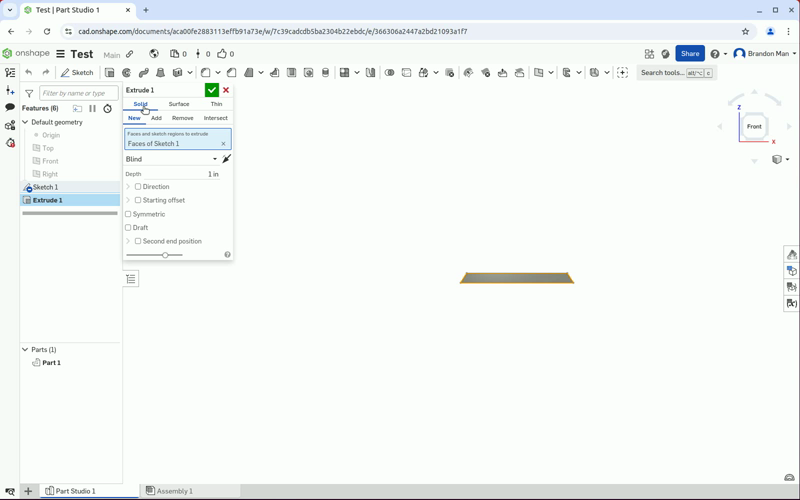
click(143, 106)
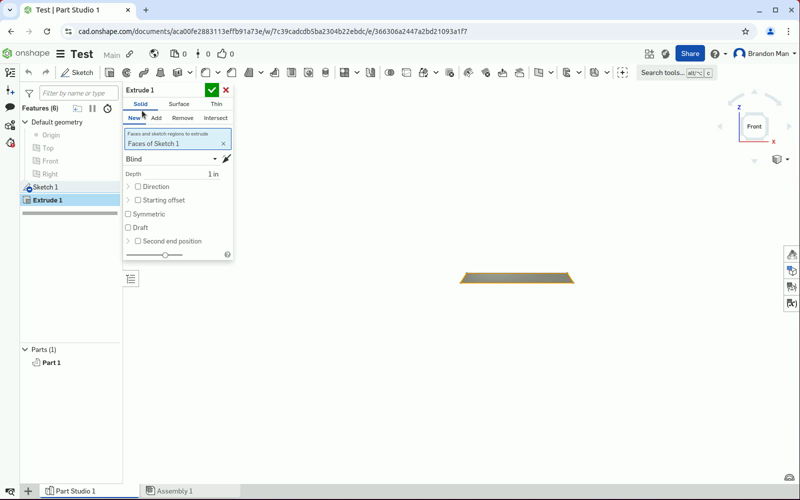
mouse_move(137, 120)
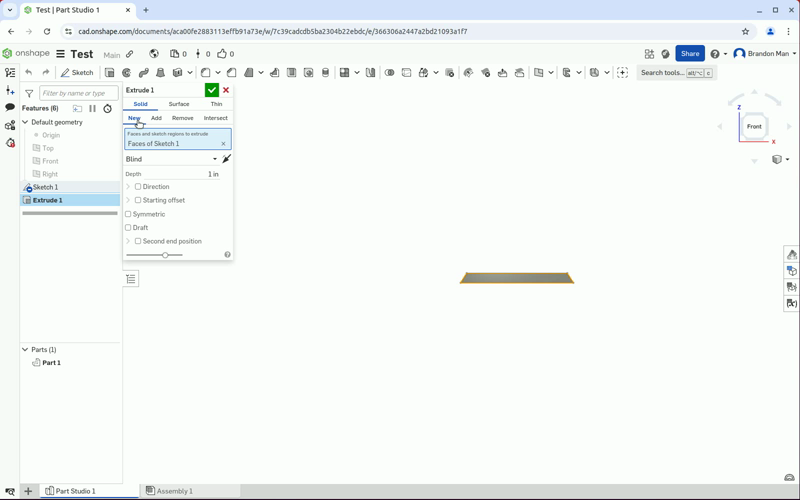
click(137, 120)
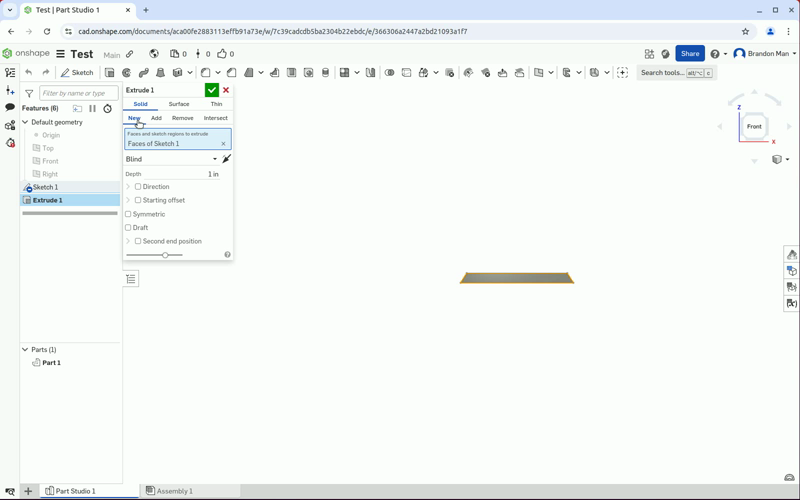
key(tab, 4)
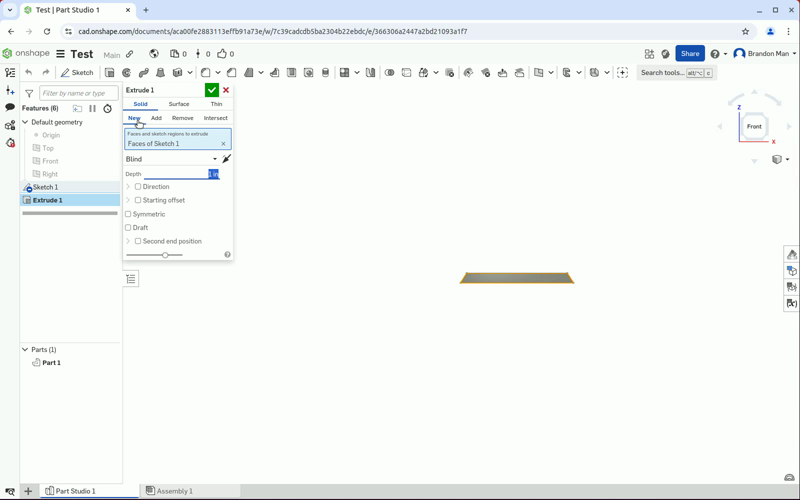
text(1.204)
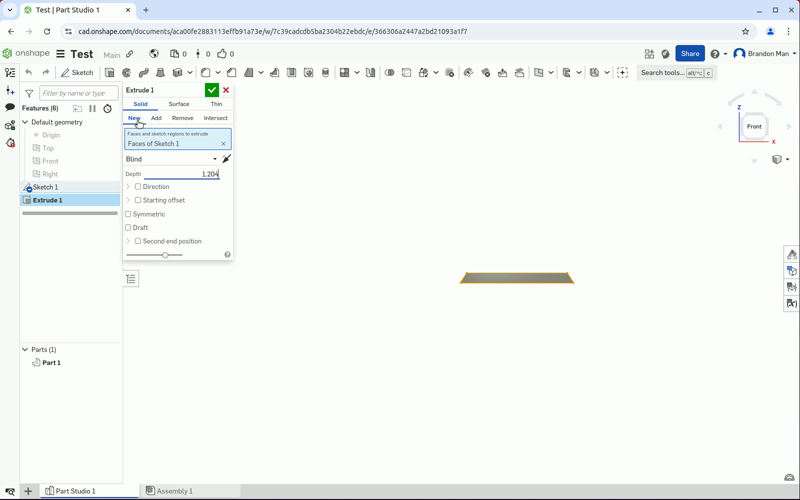
key(enter)
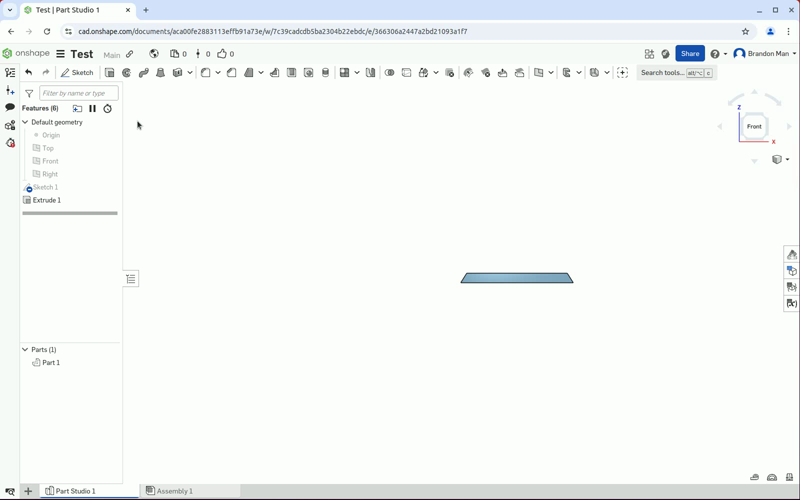
key(shift+h)
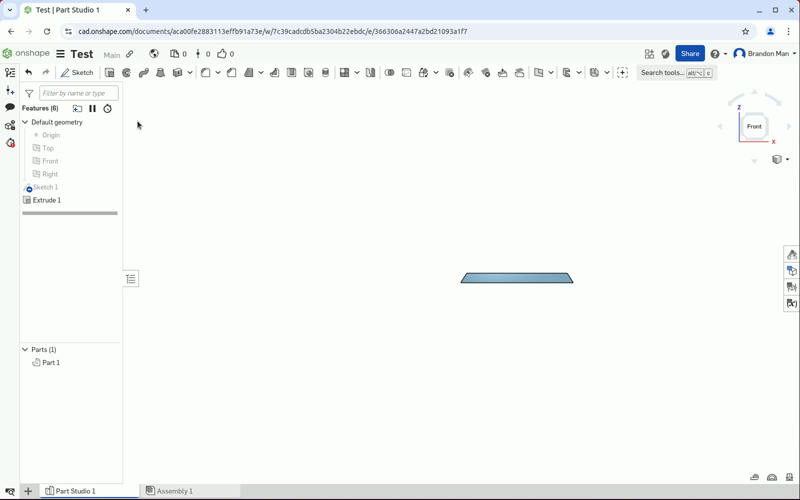
key(shift+h)
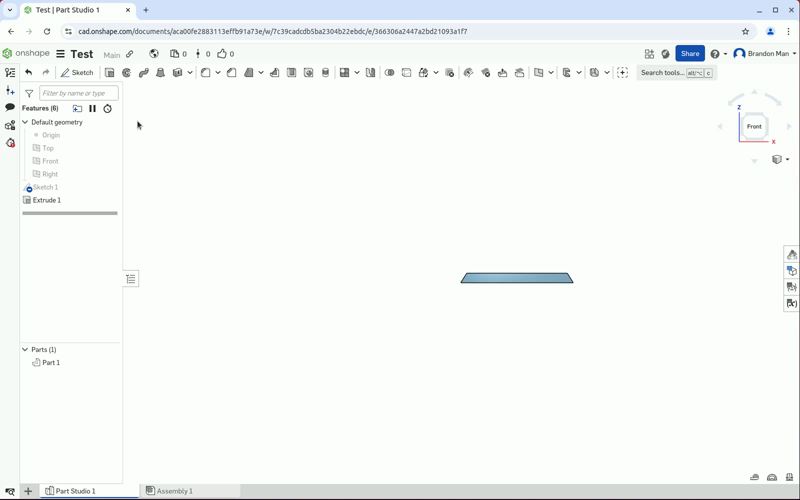
mouse_move(73, 189)
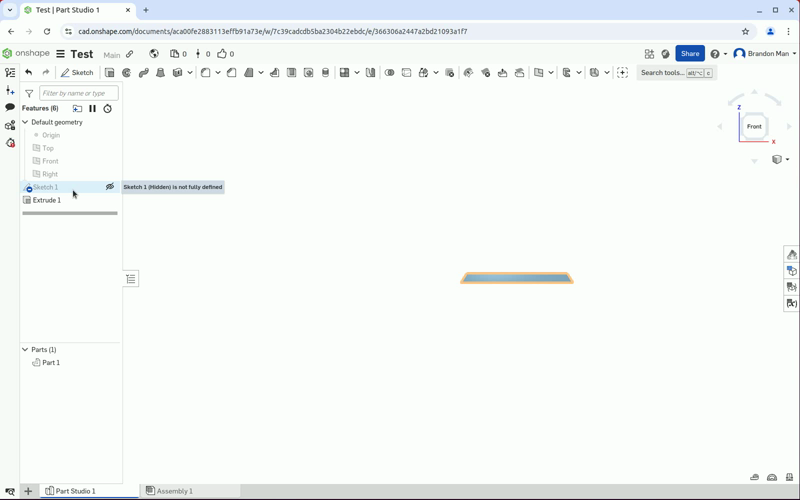
click(73, 189)
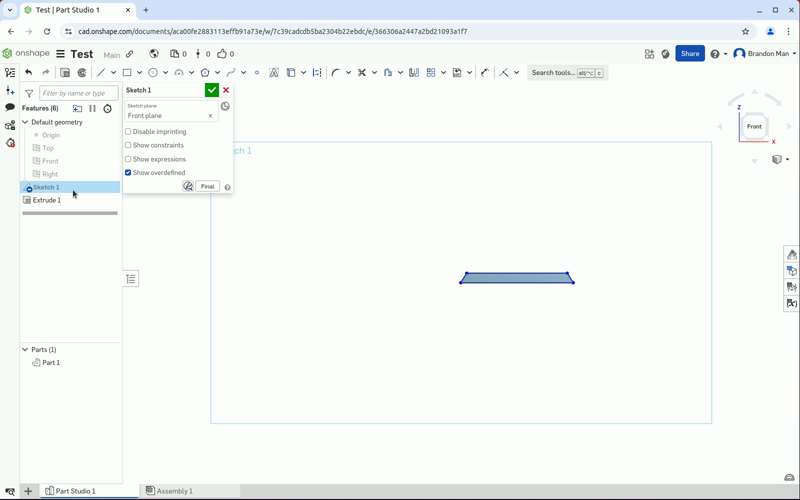
mouse_move(229, 92)
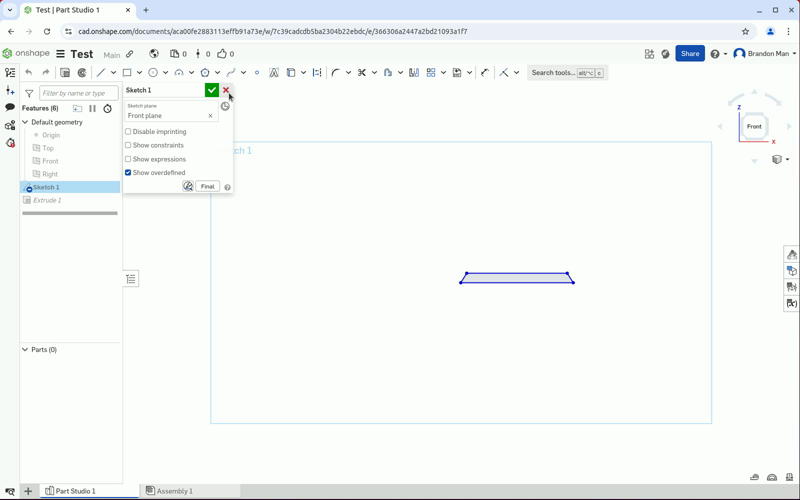
click(229, 92)
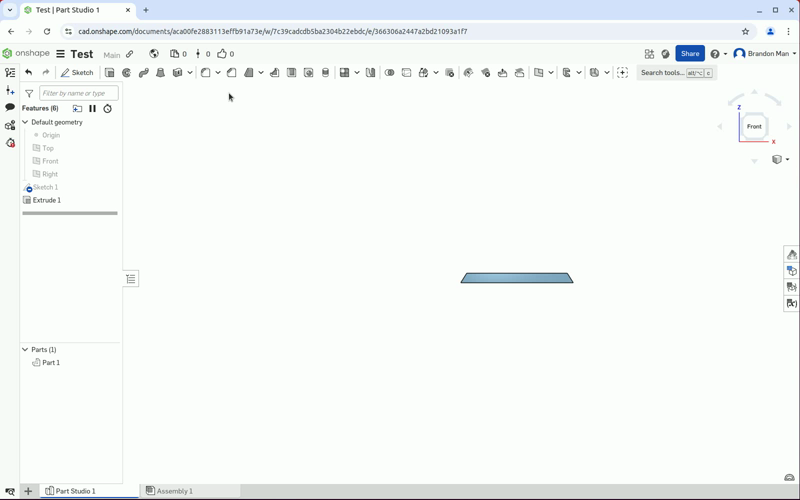
mouse_move(73, 352)
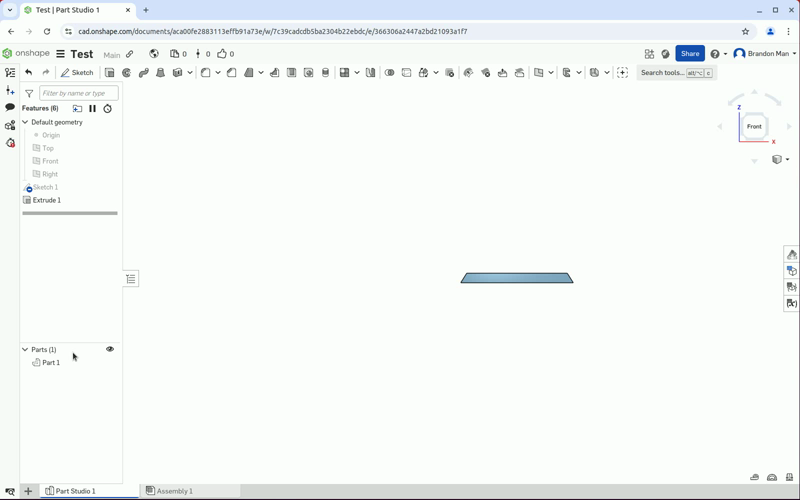
key(y)
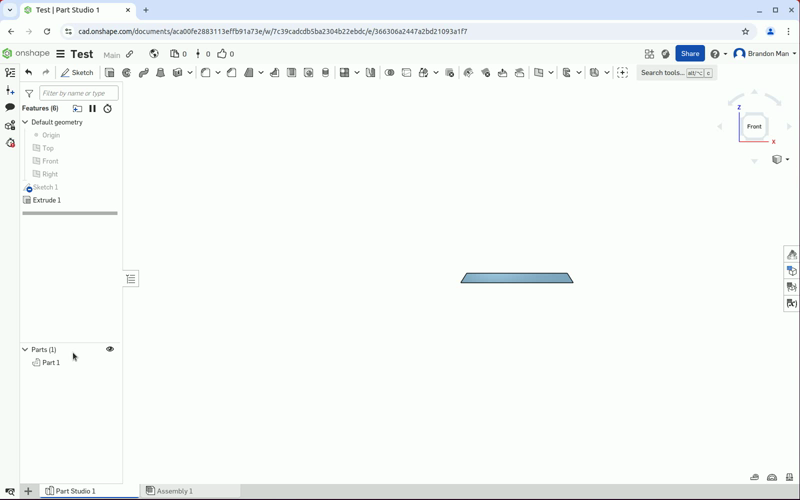
key(shift+p)
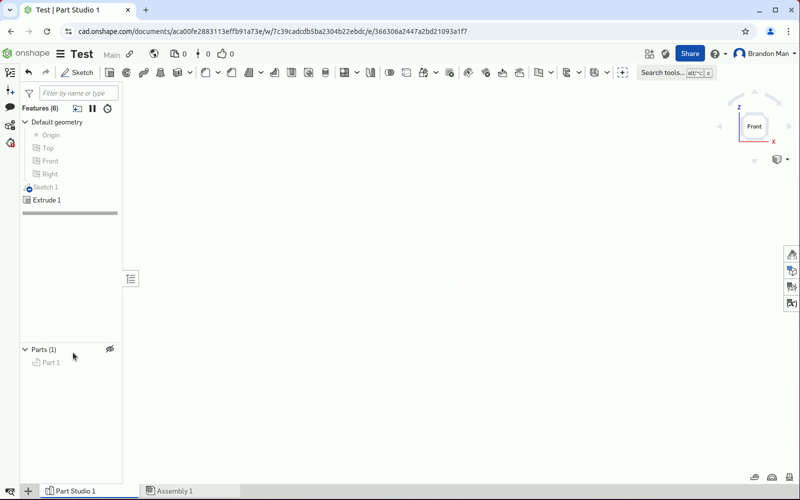
key(space)
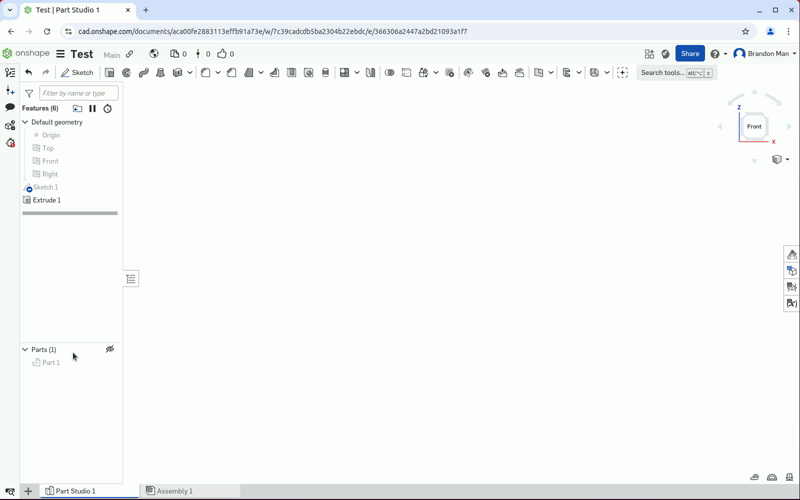
key_down(shift)
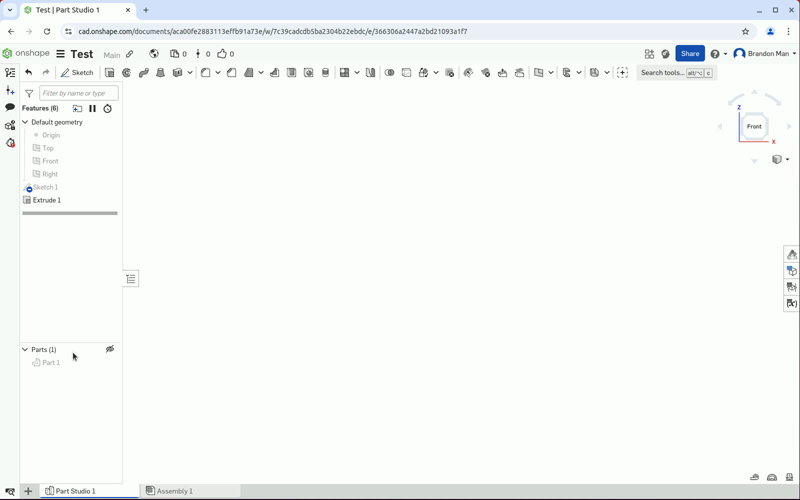
key(down)
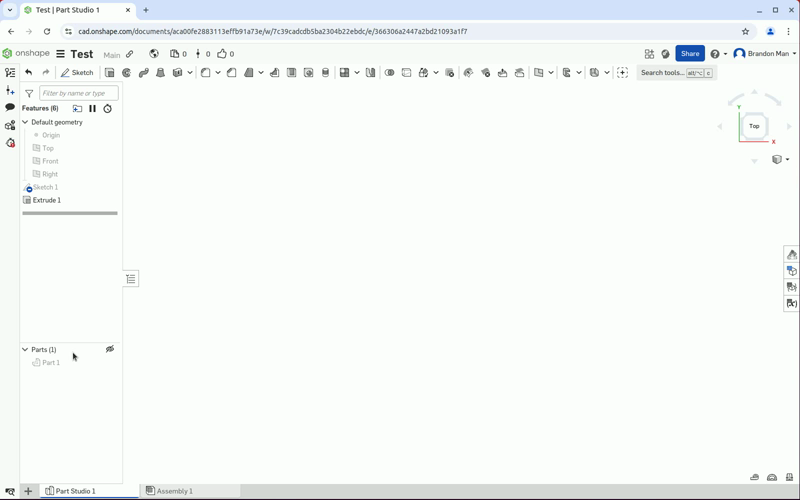
key_up(shift)
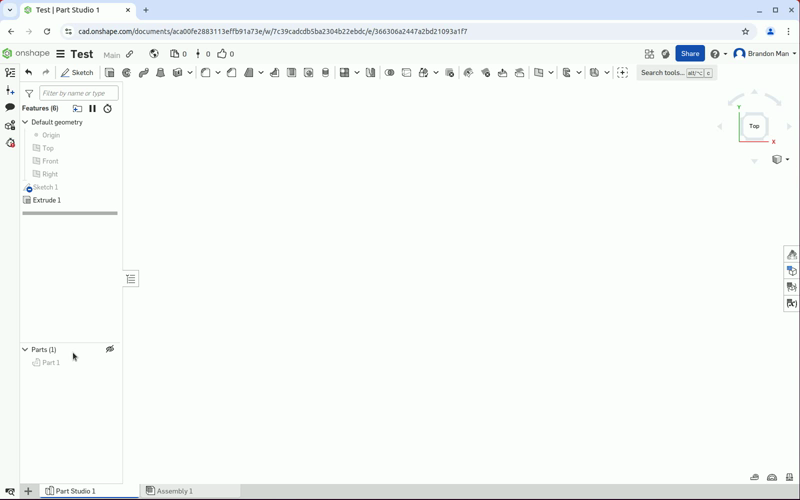
mouse_move(73, 352)
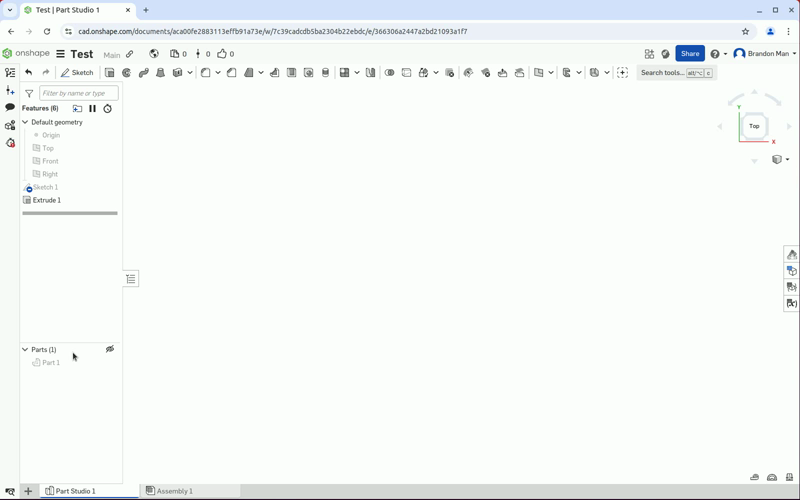
key(shift+y)
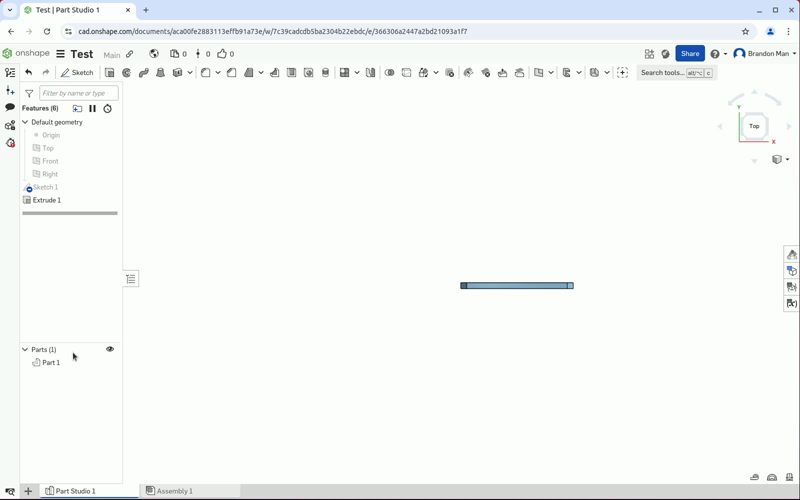
mouse_move(541, 75)
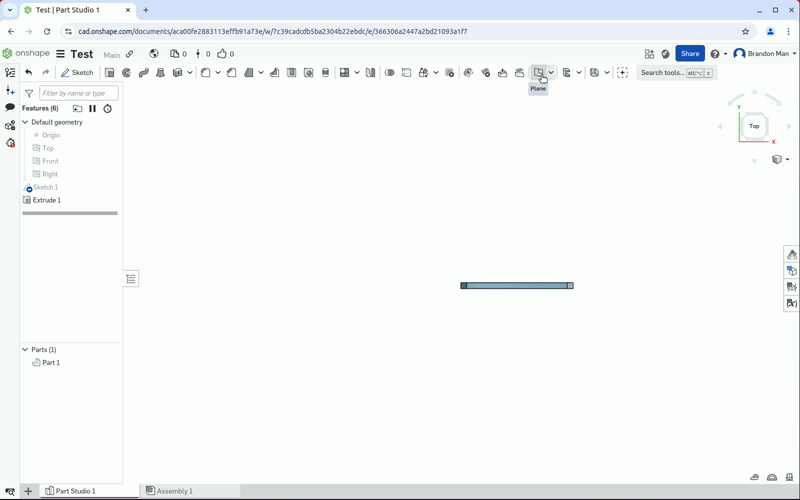
click(541, 75)
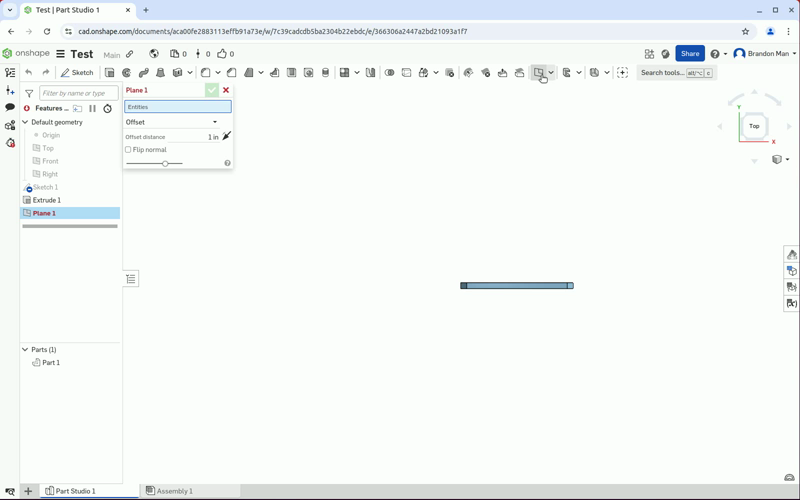
mouse_move(73, 150)
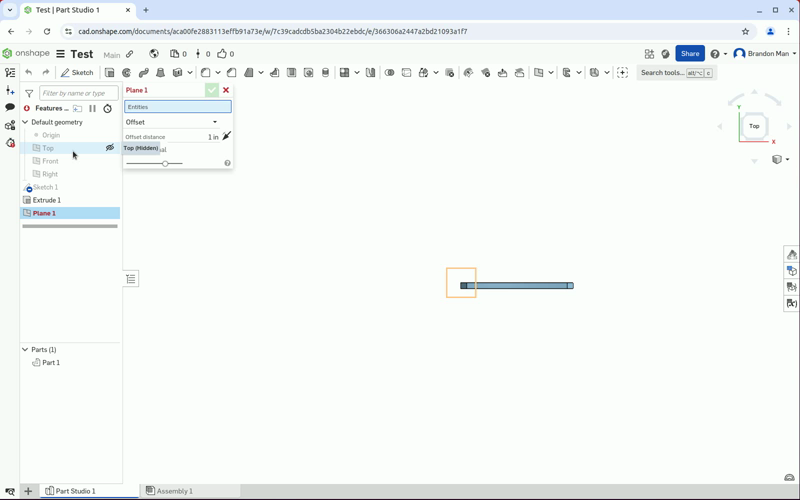
click(73, 150)
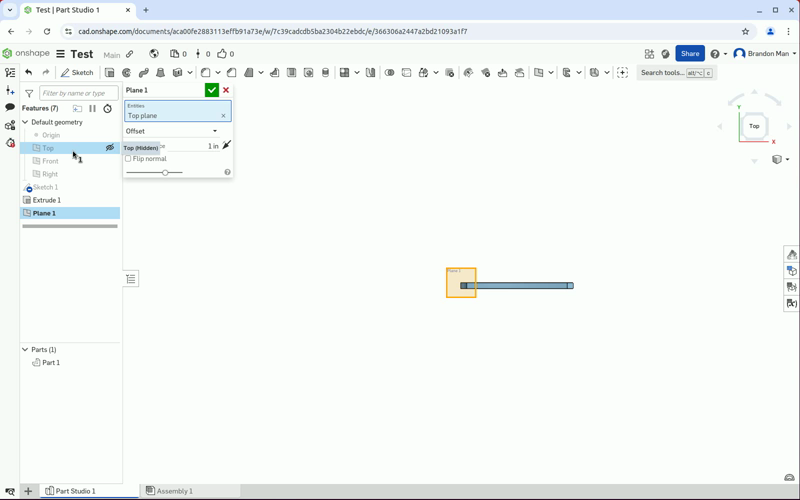
key(tab, 2)
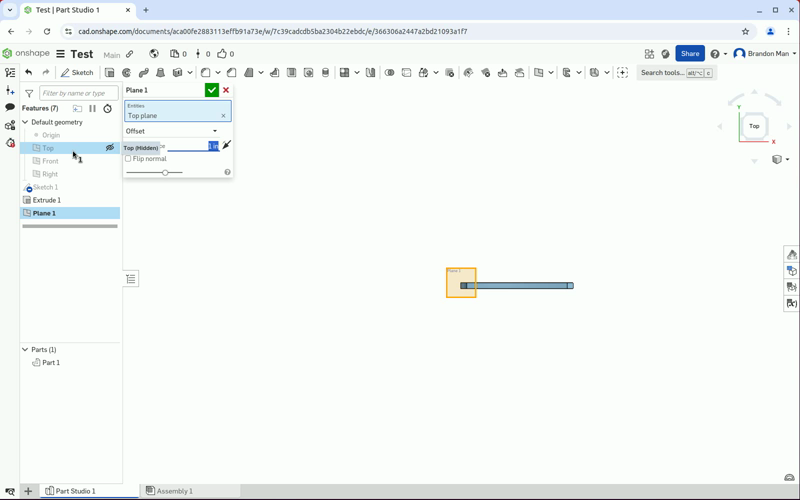
text(1.91)
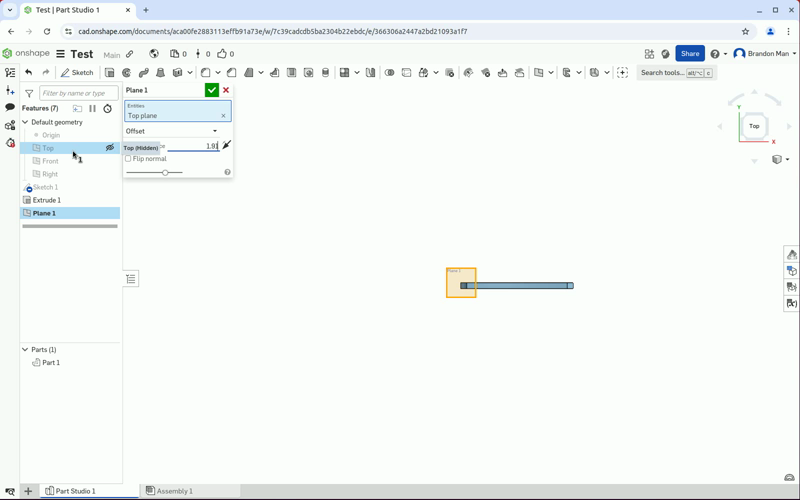
key(enter, 2)
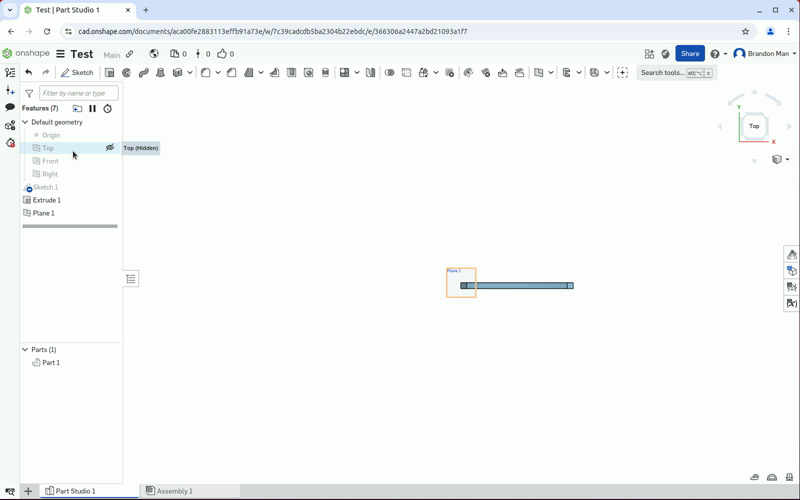
key(shift+s)
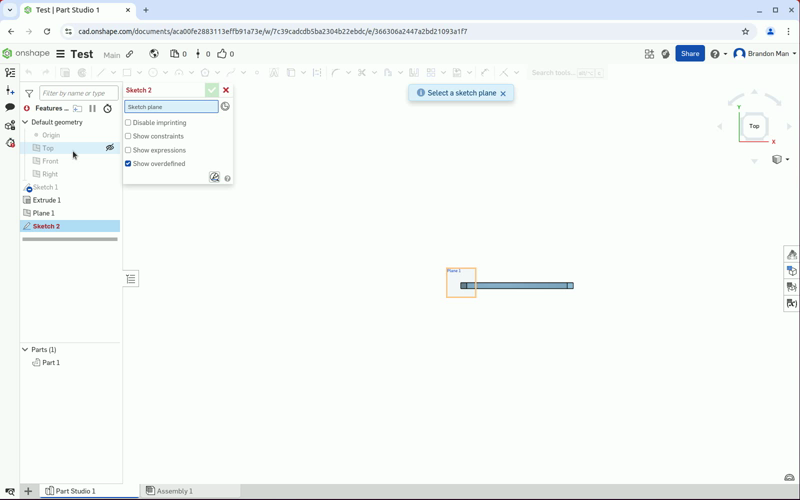
mouse_move(73, 215)
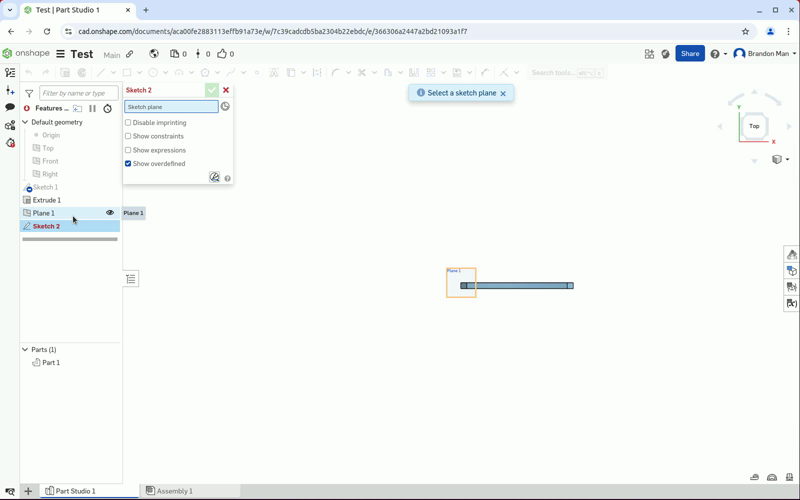
click(73, 215)
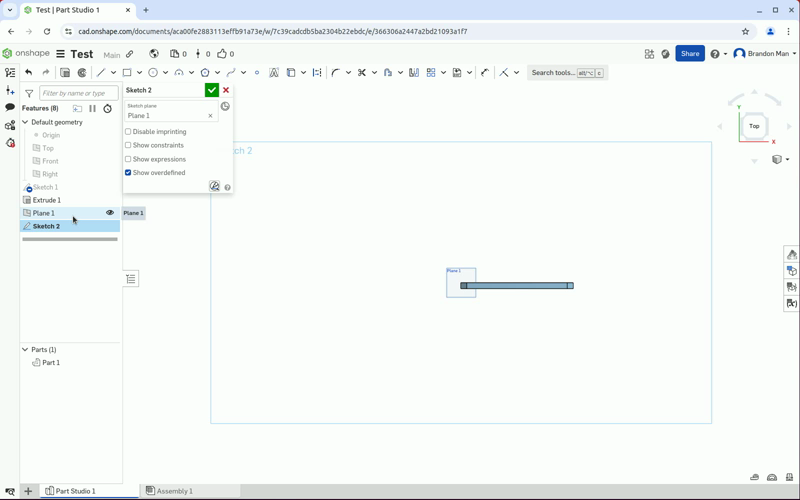
mouse_move(73, 352)
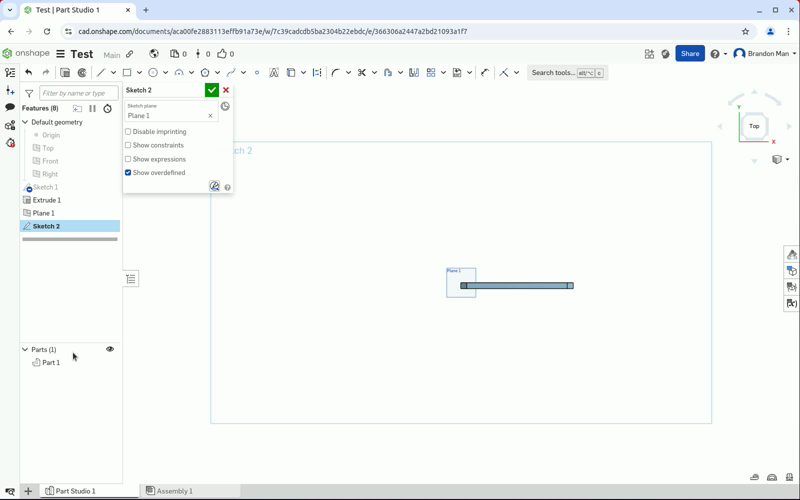
key(y)
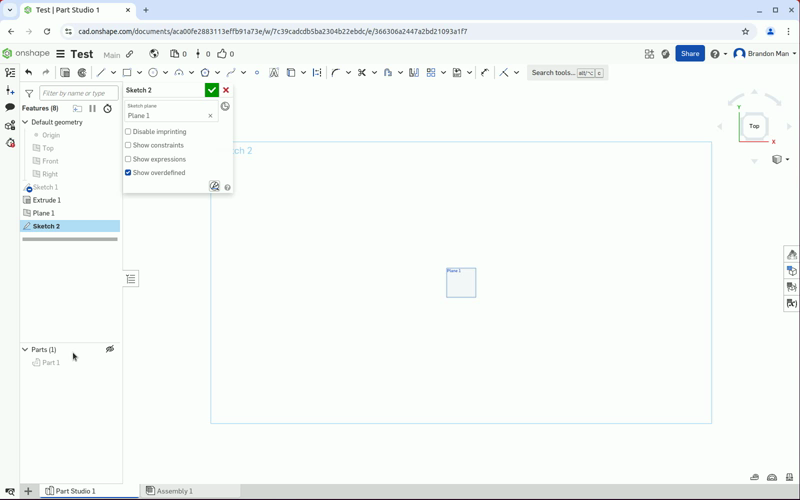
key(l)
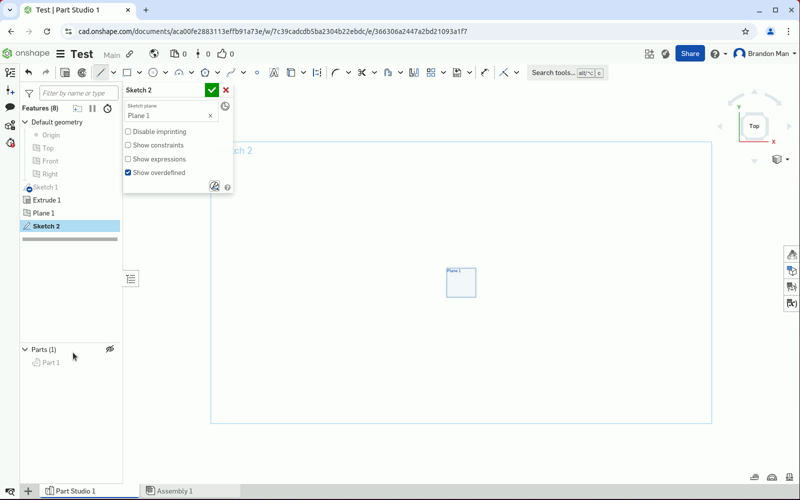
key_down(shift)
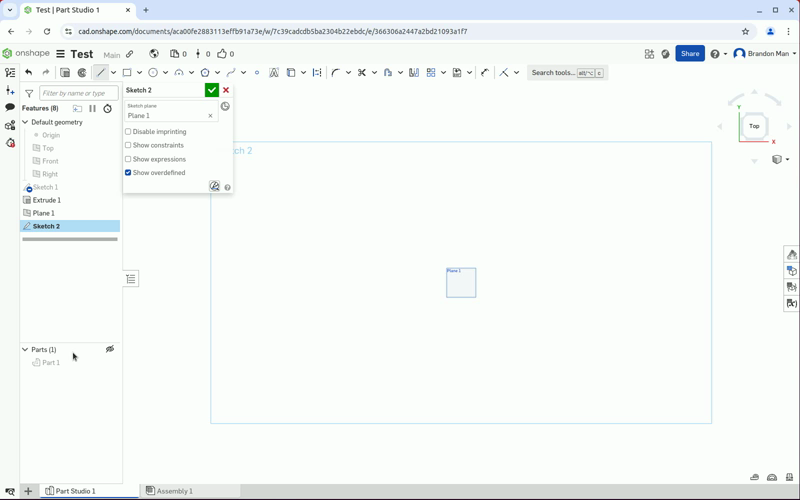
mouse_move(510, 282)
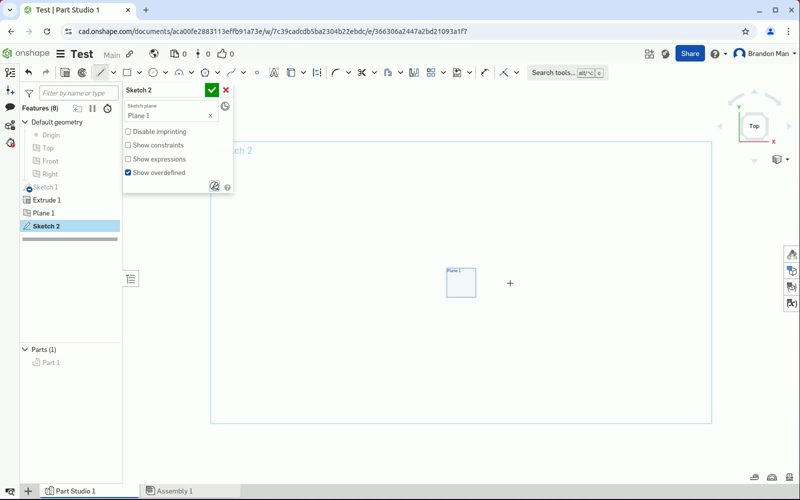
click(510, 282)
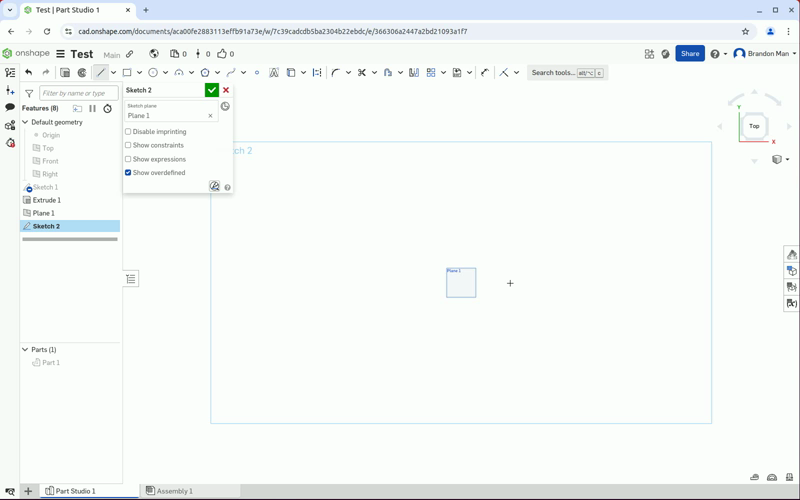
key_up(shift)
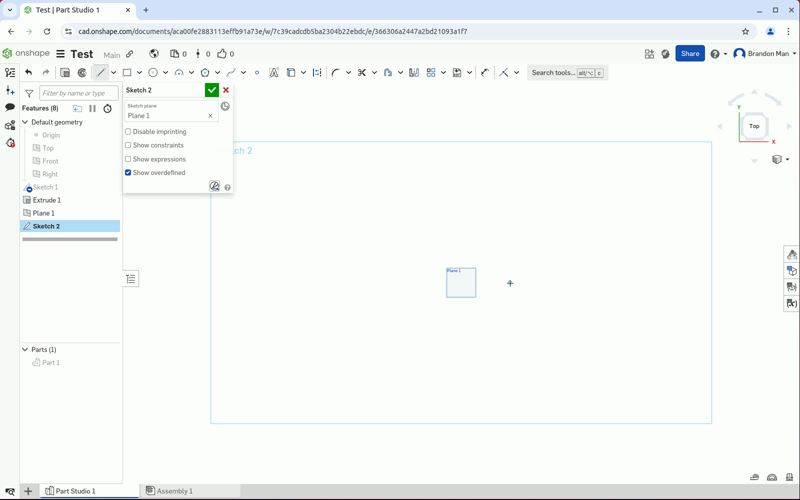
key_down(shift)
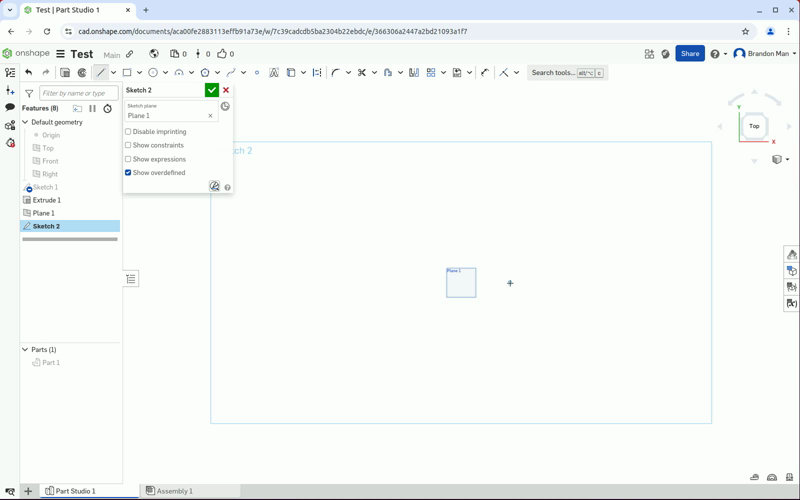
mouse_move(540, 282)
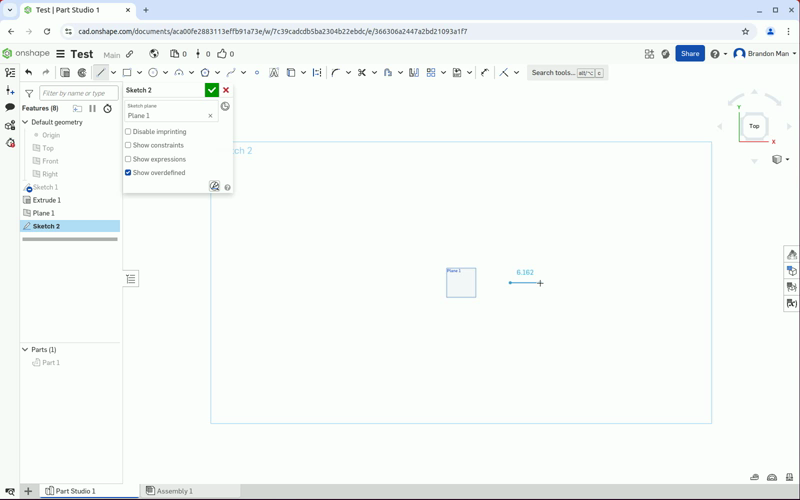
mouse_move(516, 289)
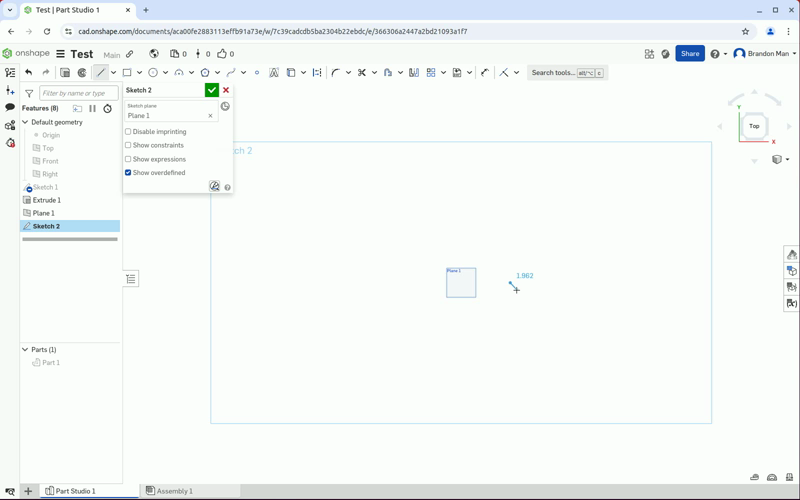
click(516, 289)
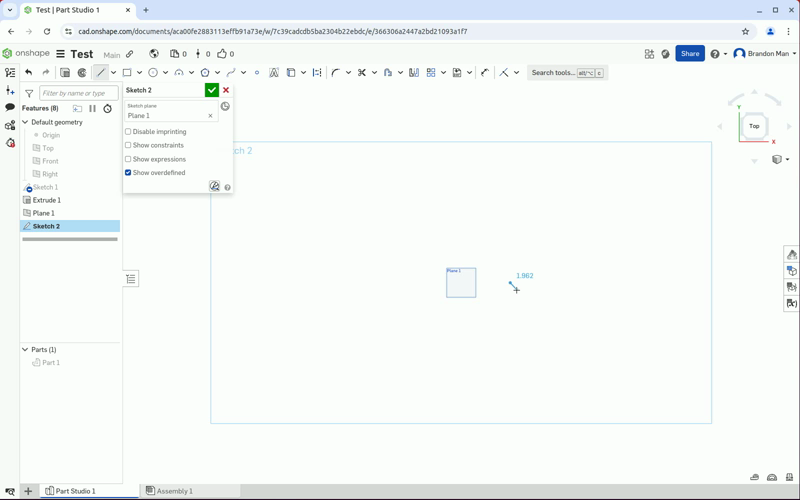
key_up(shift)
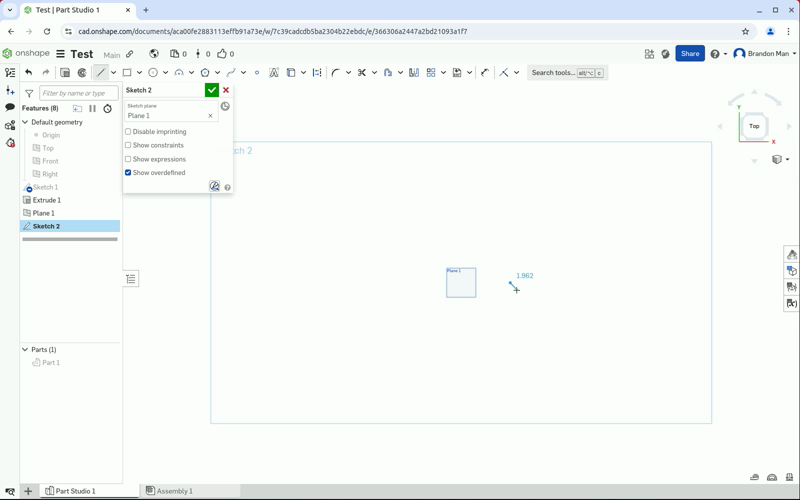
key_down(shift)
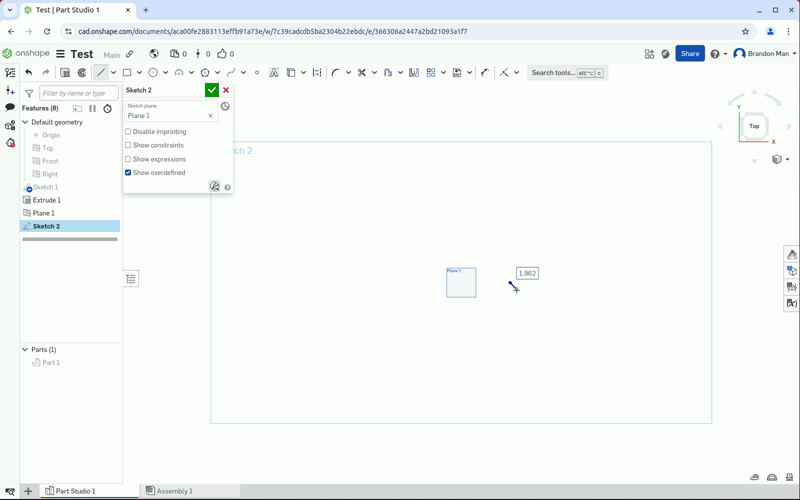
mouse_move(546, 289)
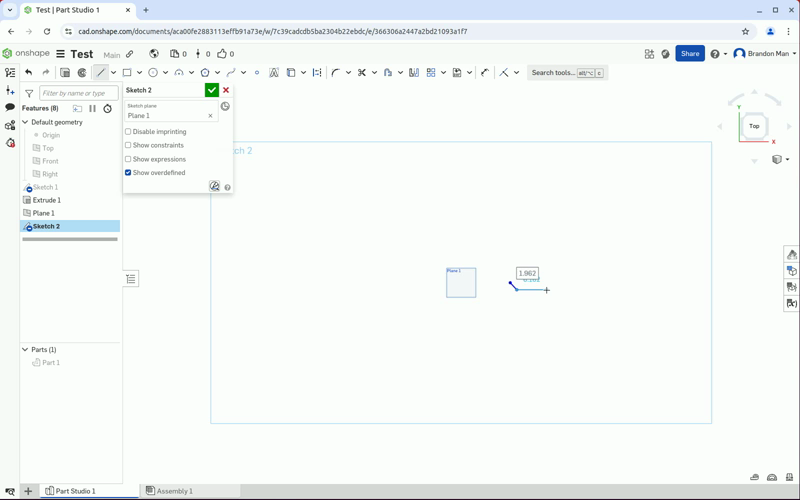
mouse_move(526, 289)
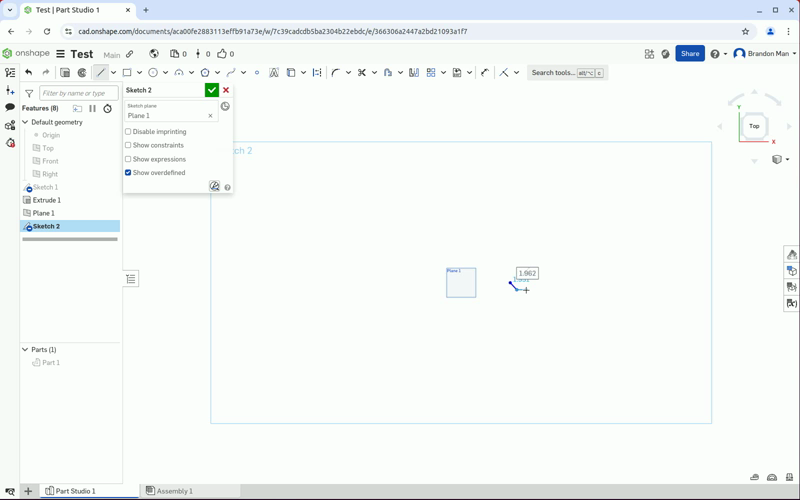
click(526, 289)
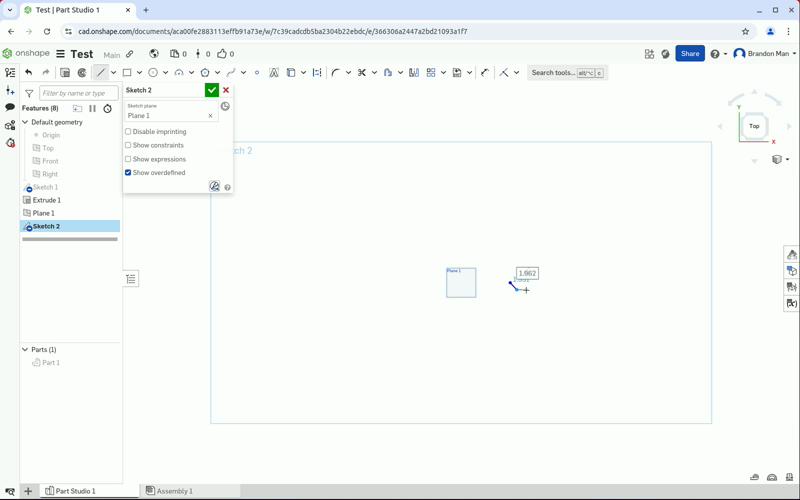
key_up(shift)
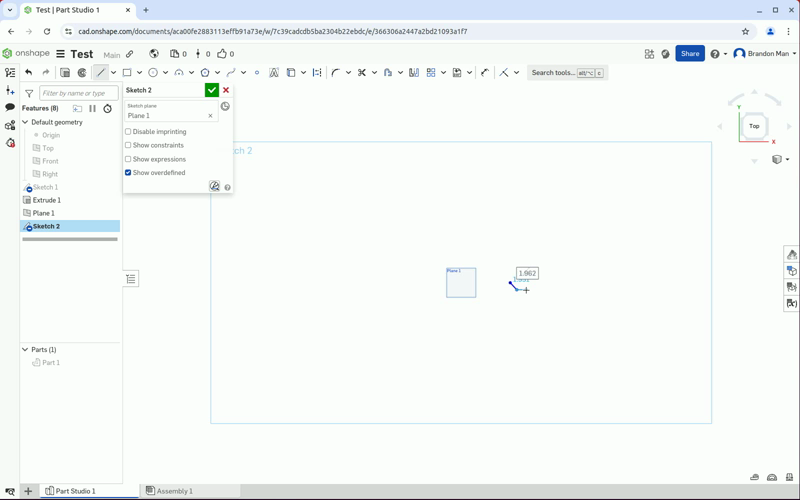
key_down(shift)
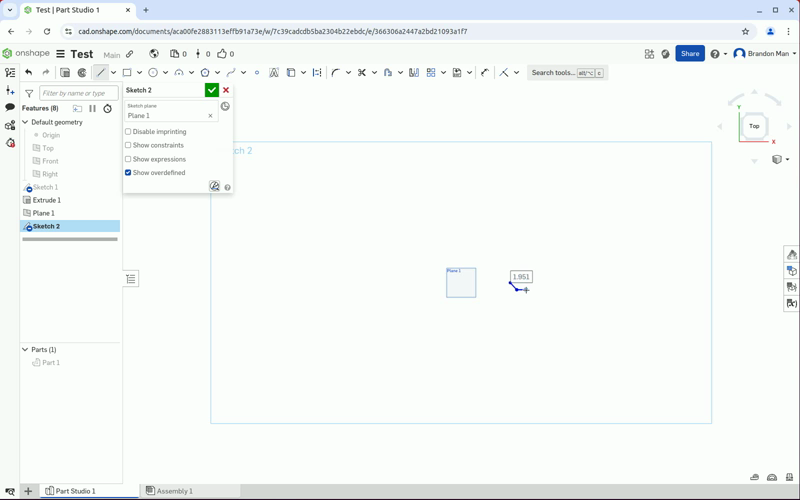
mouse_move(556, 289)
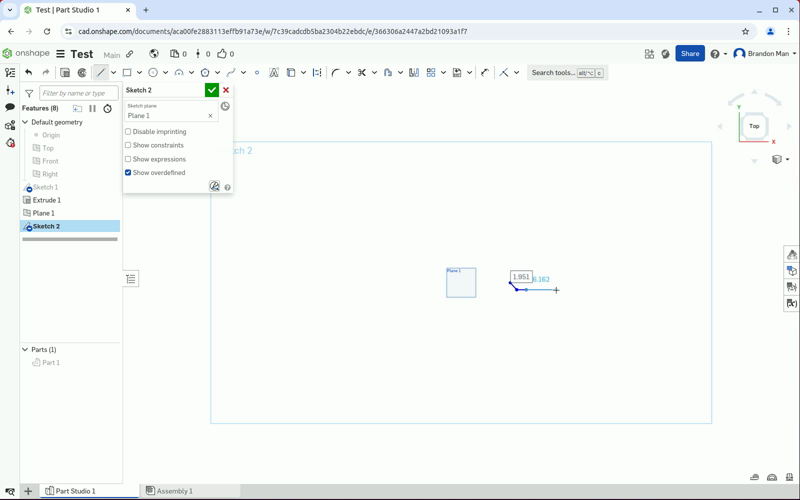
mouse_move(519, 282)
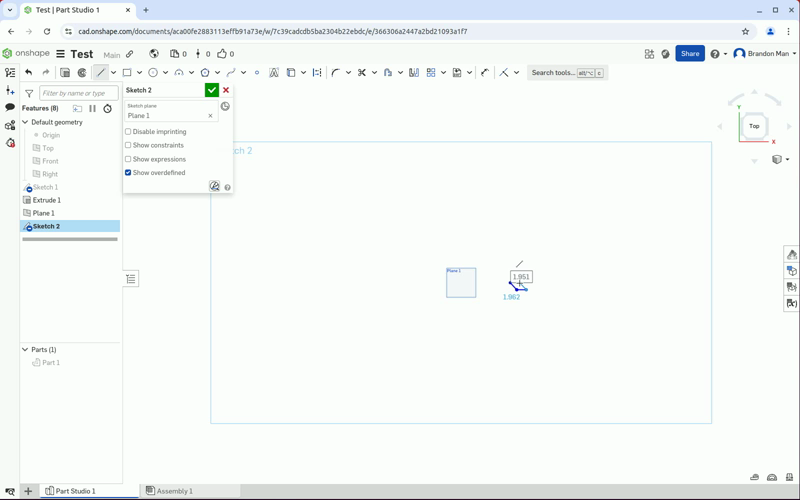
click(519, 282)
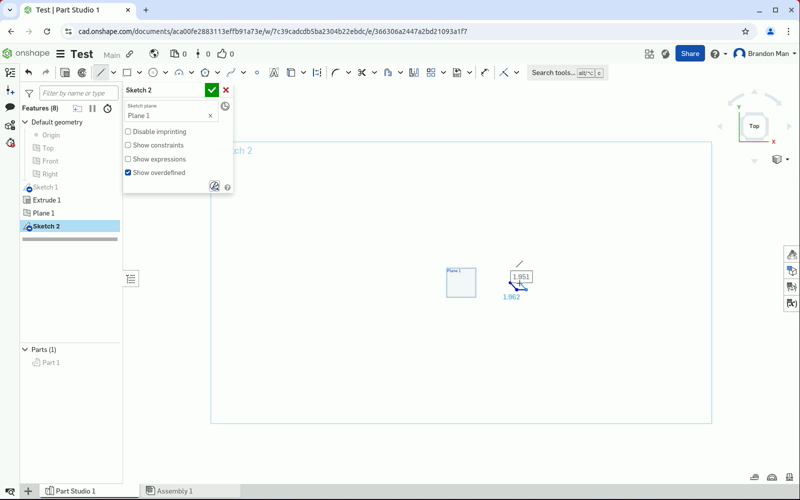
key_up(shift)
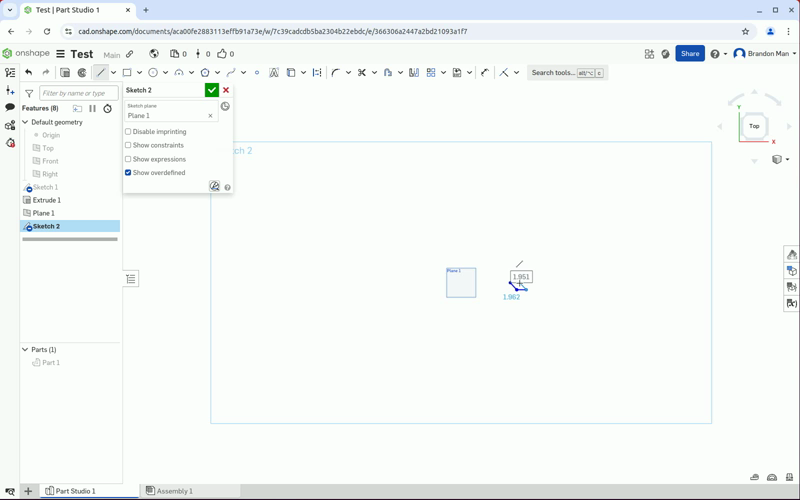
mouse_move(549, 282)
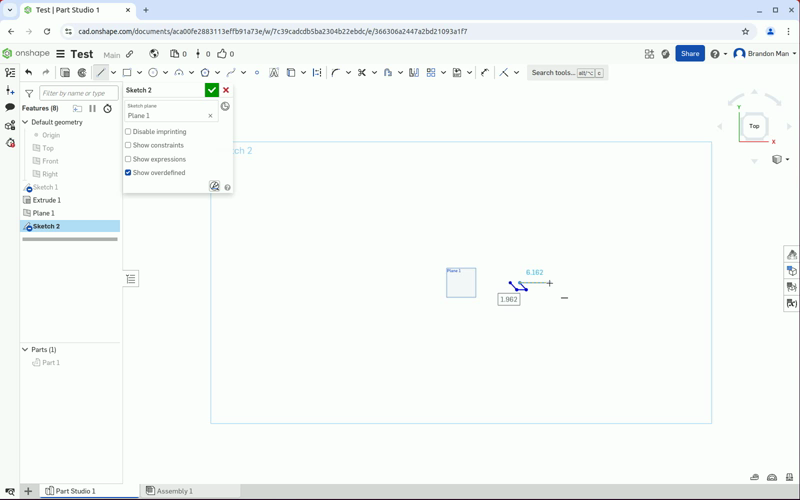
key_down(shift)
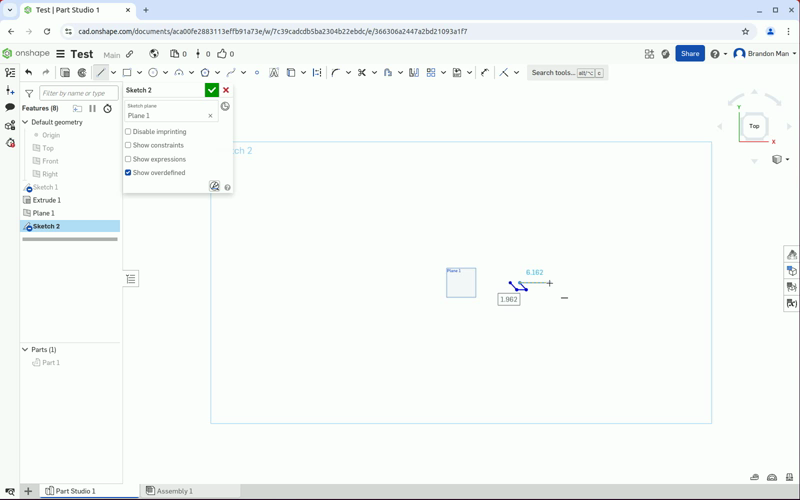
mouse_move(510, 282)
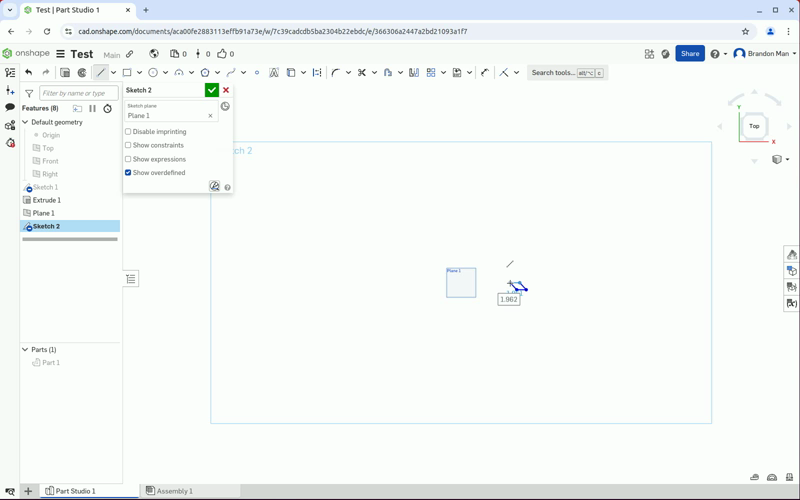
key_up(shift)
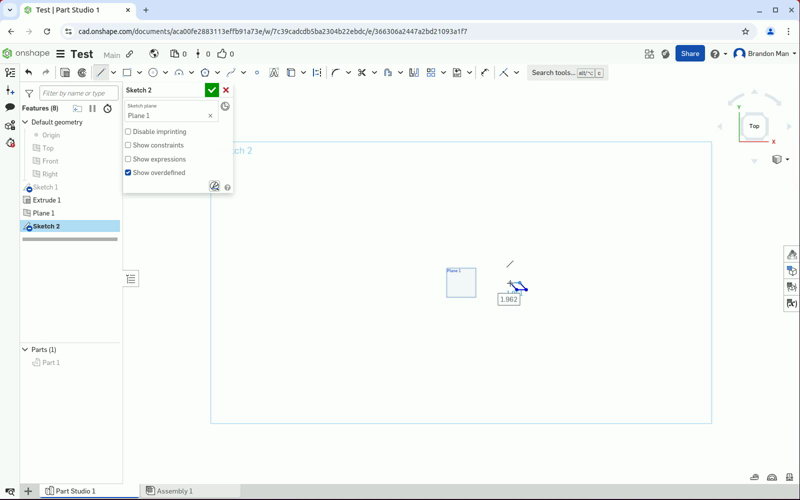
click(510, 282)
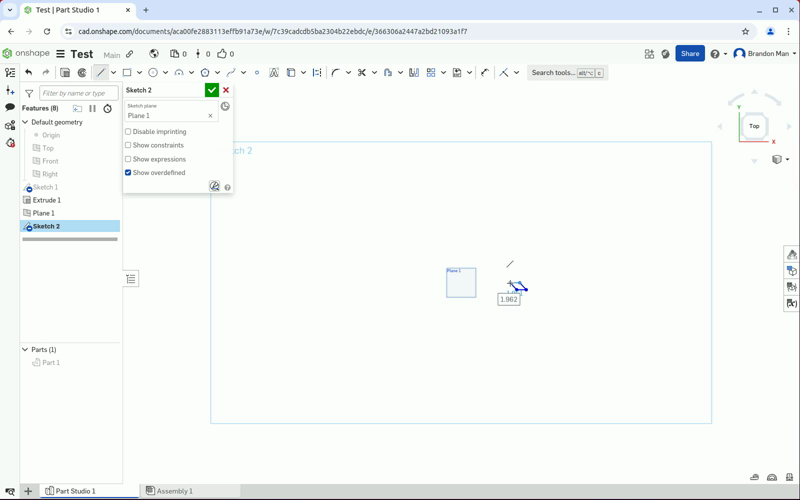
key(esc)
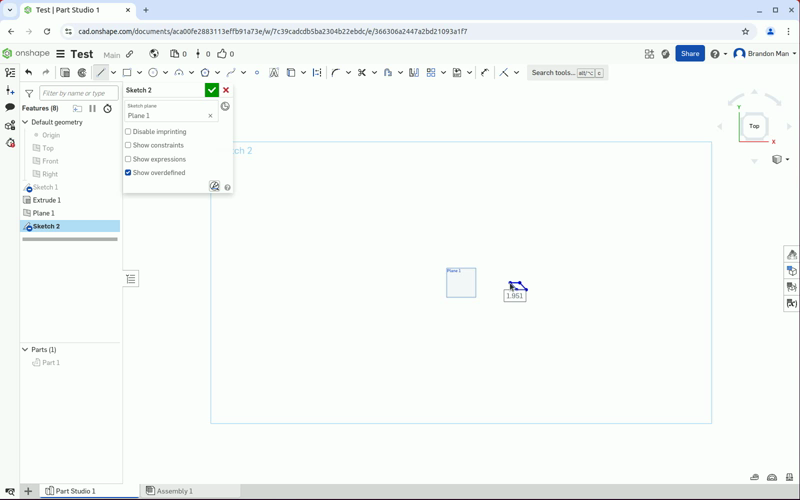
mouse_move(515, 287)
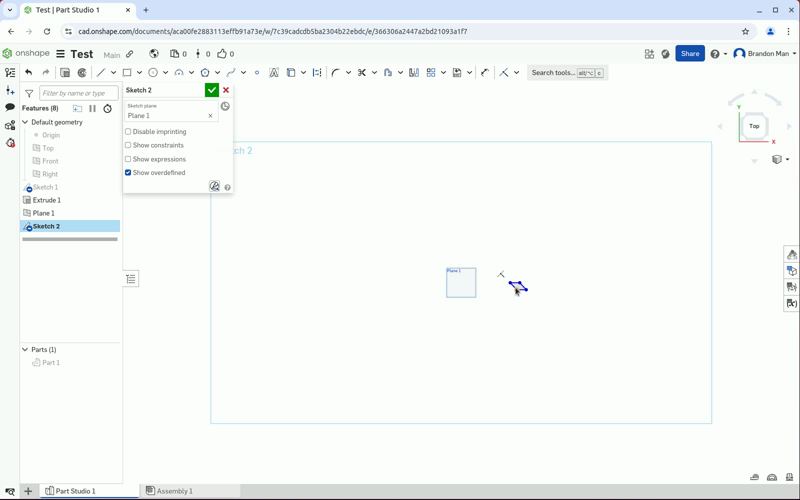
scroll(6)
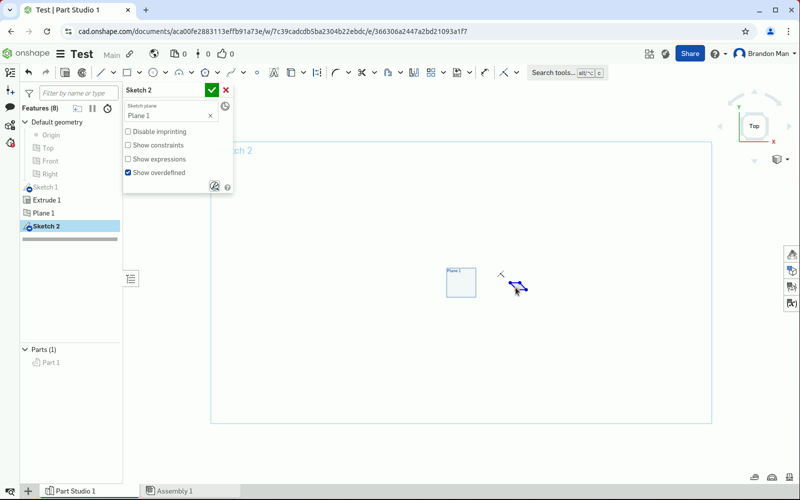
scroll(6)
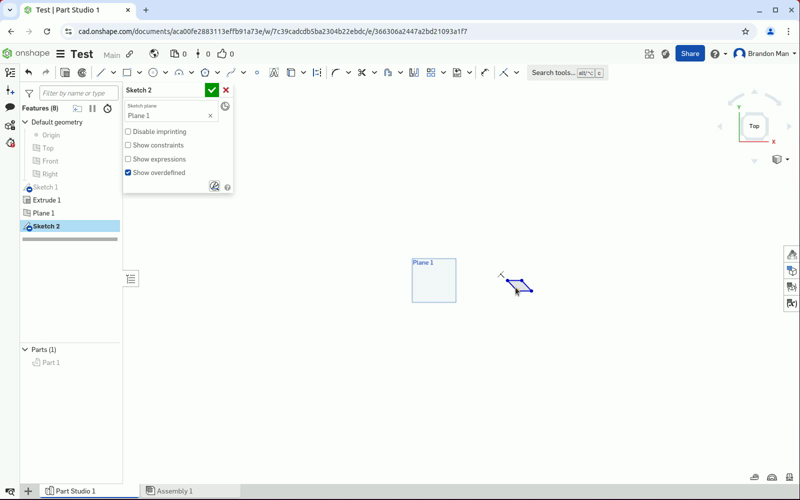
scroll(6)
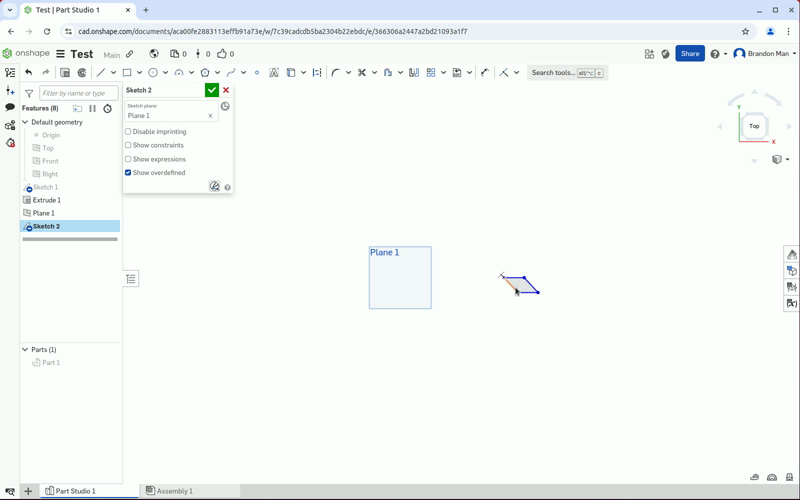
scroll(6)
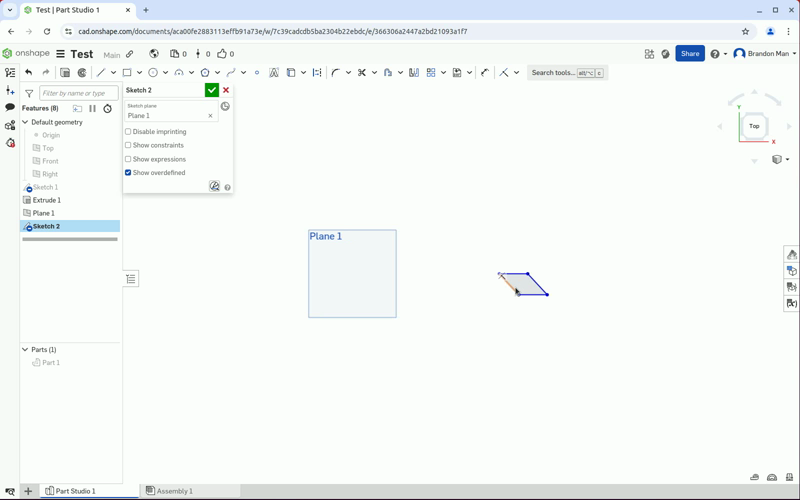
scroll(6)
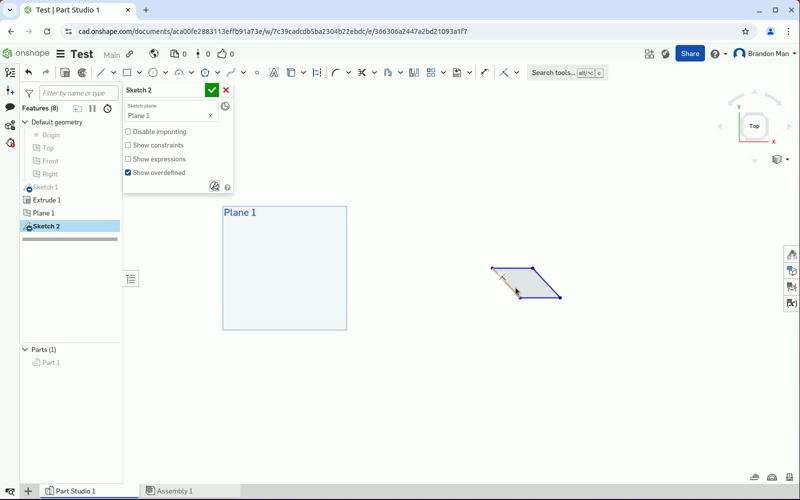
scroll(6)
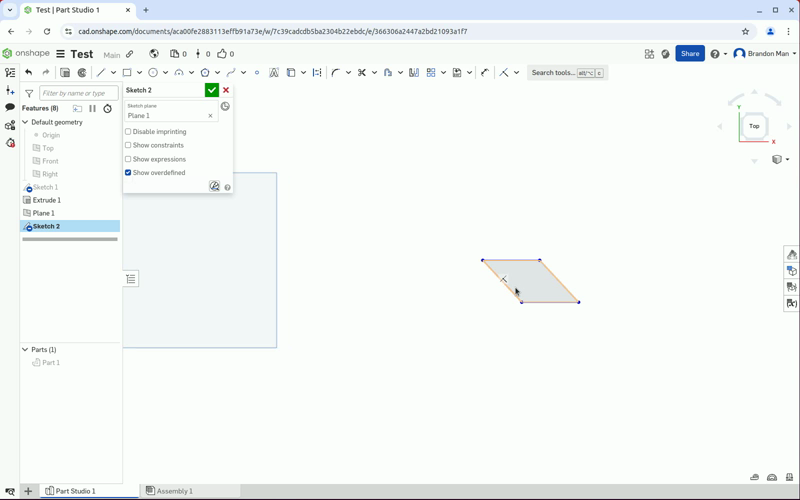
scroll(6)
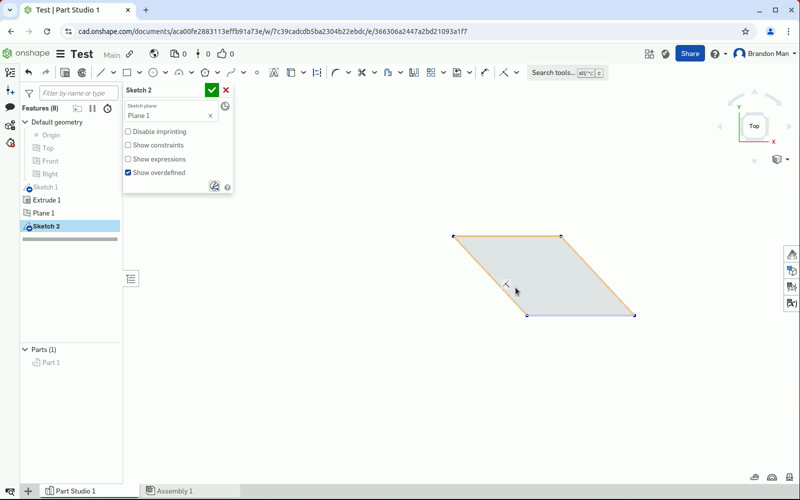
click(515, 287)
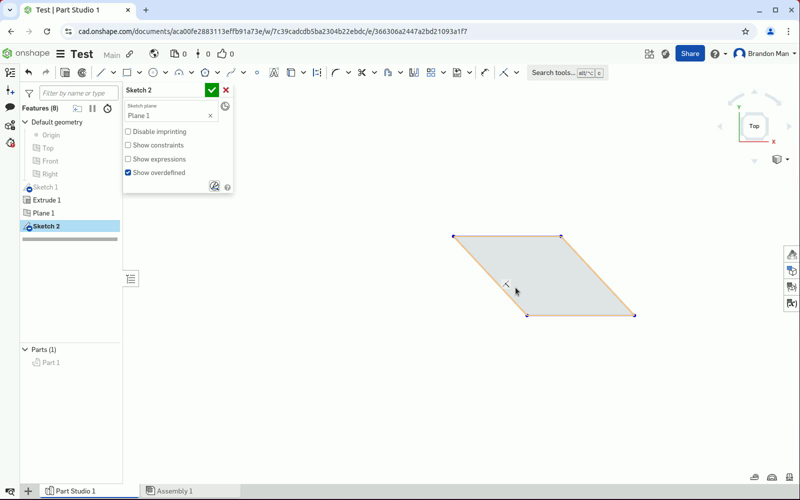
scroll(-6)
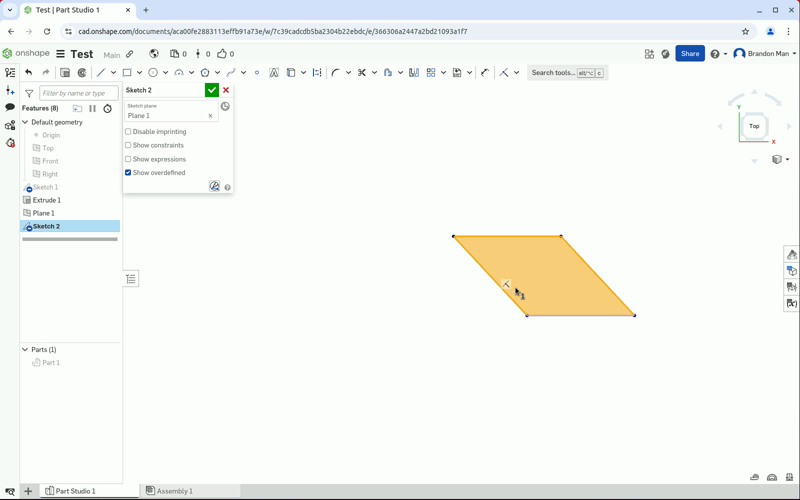
scroll(-6)
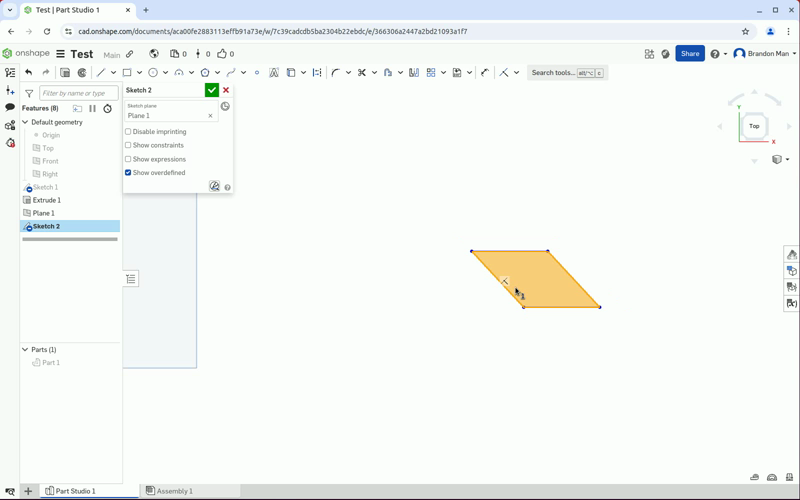
scroll(-6)
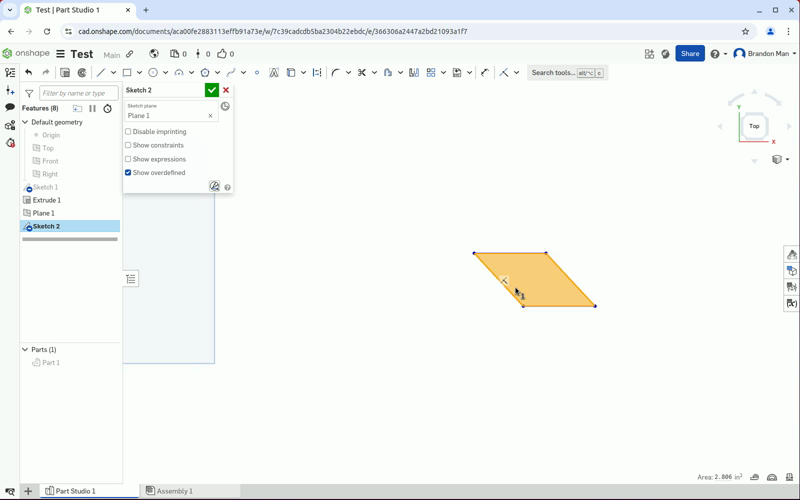
scroll(-6)
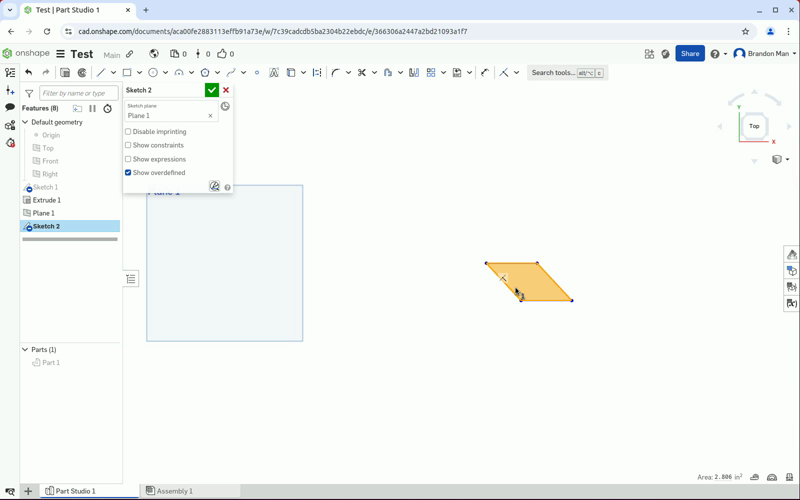
scroll(-6)
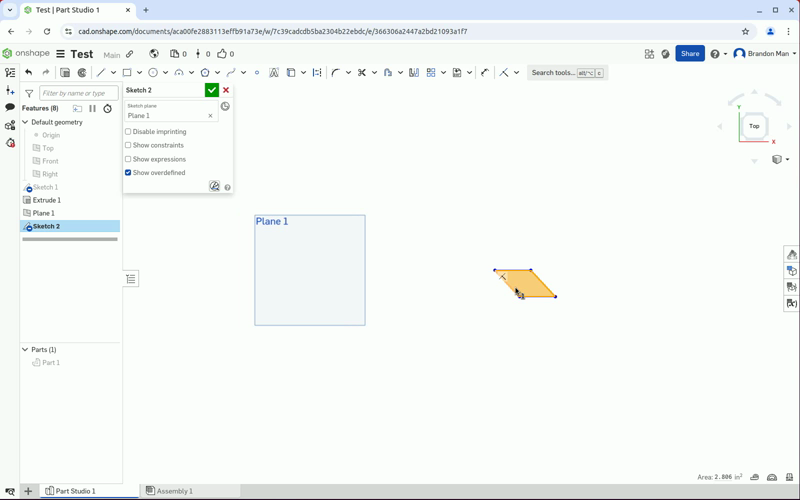
scroll(-6)
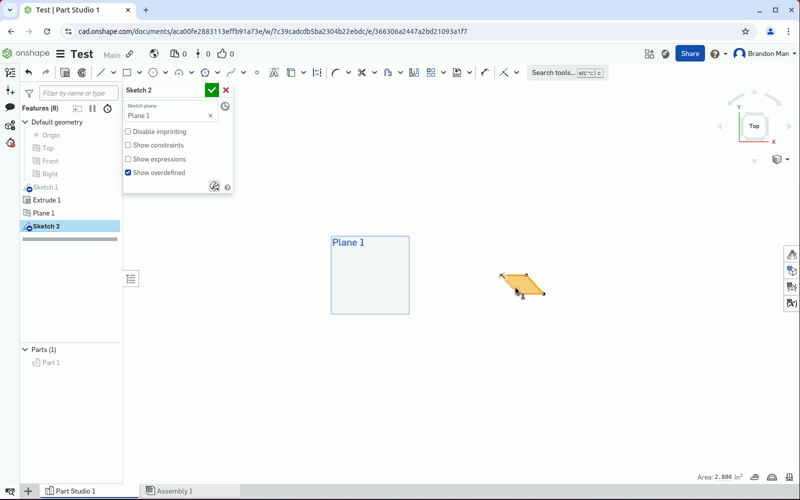
scroll(-6)
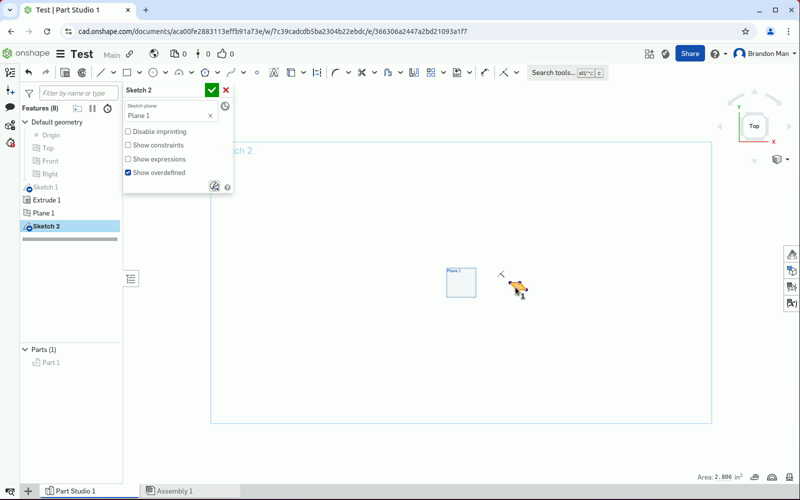
mouse_move(73, 352)
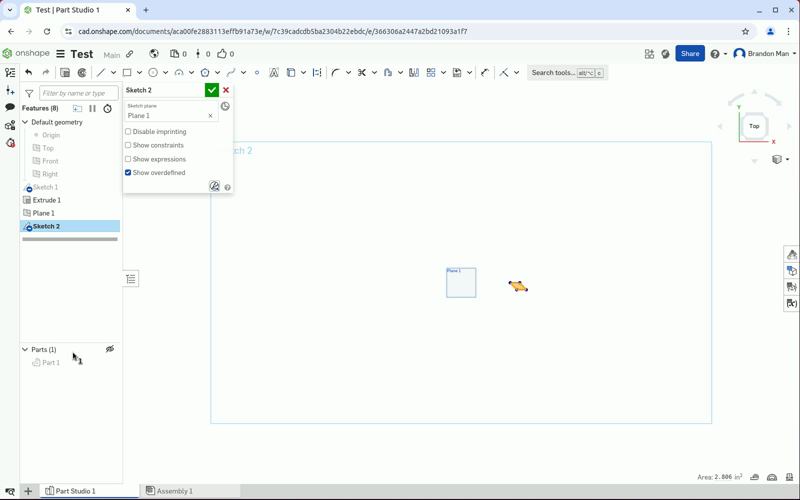
key(shift+y)
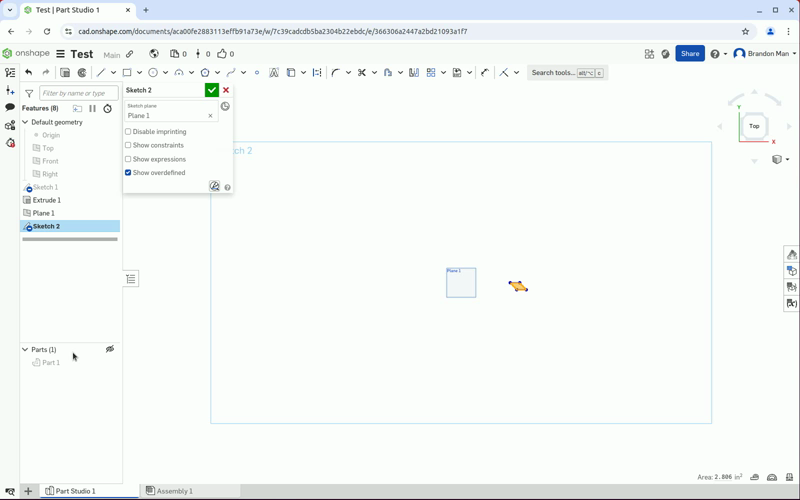
key(shift+e)
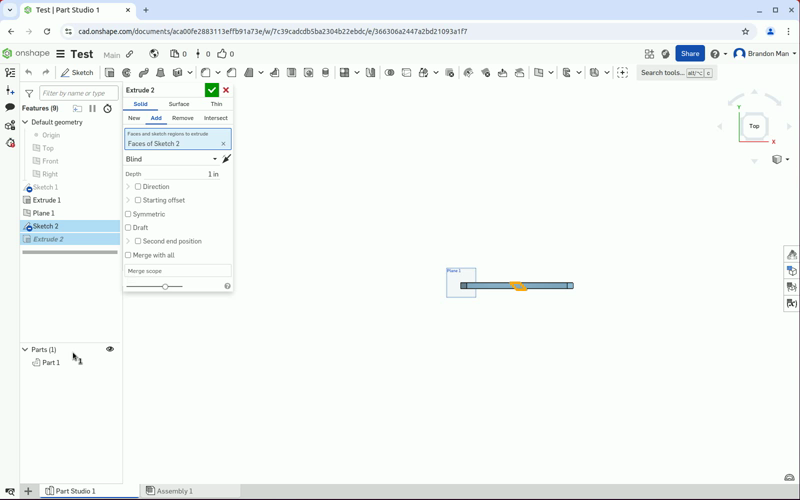
mouse_move(143, 106)
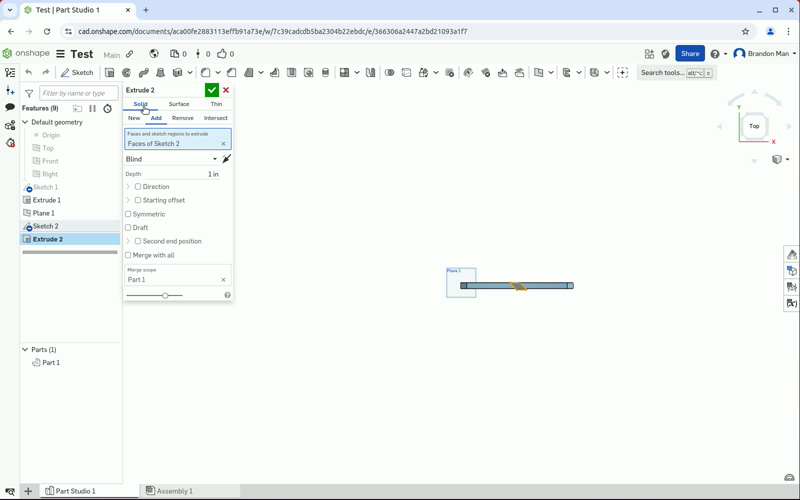
click(143, 106)
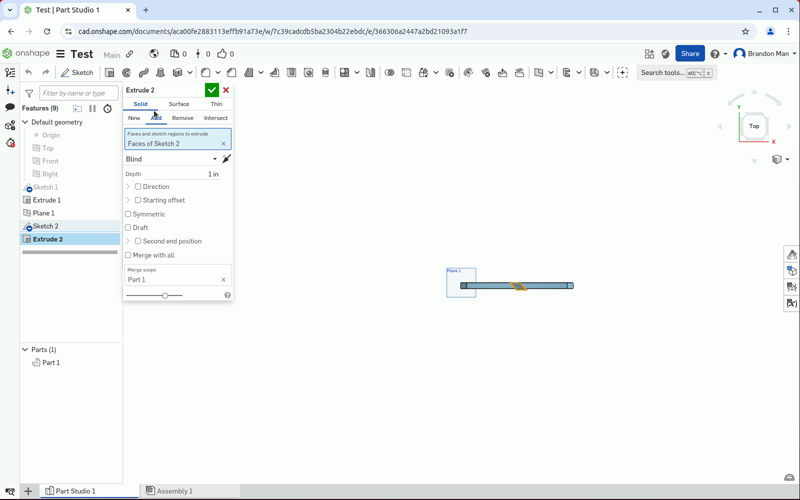
mouse_move(186, 120)
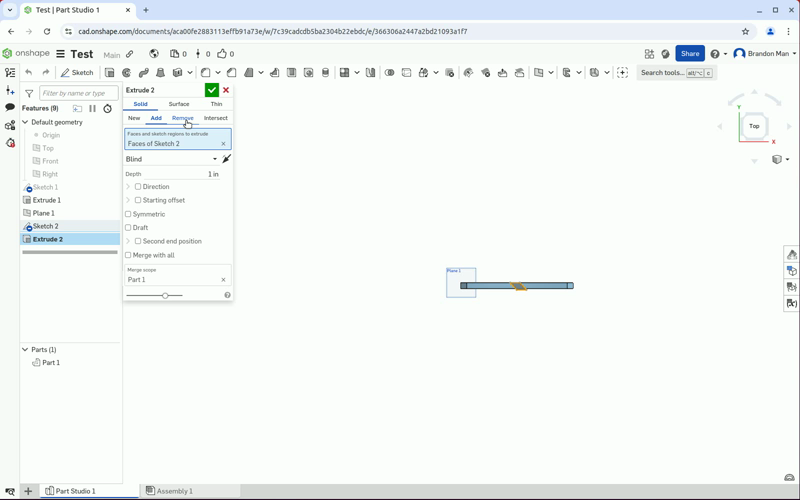
click(186, 120)
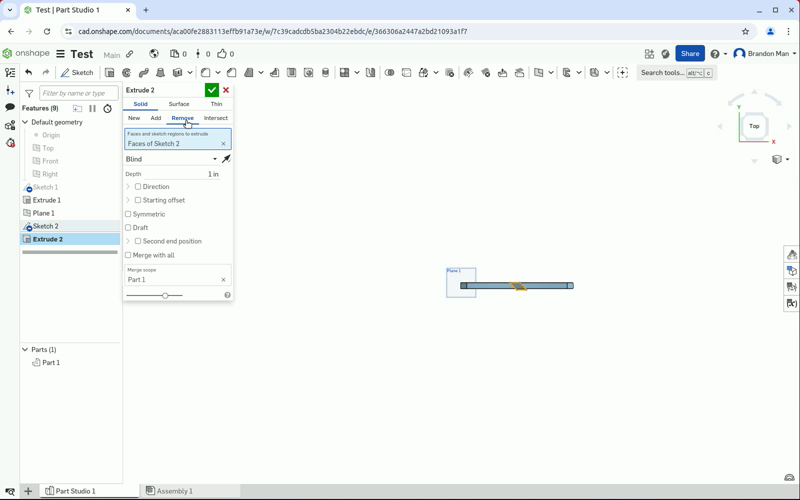
key(tab, 4)
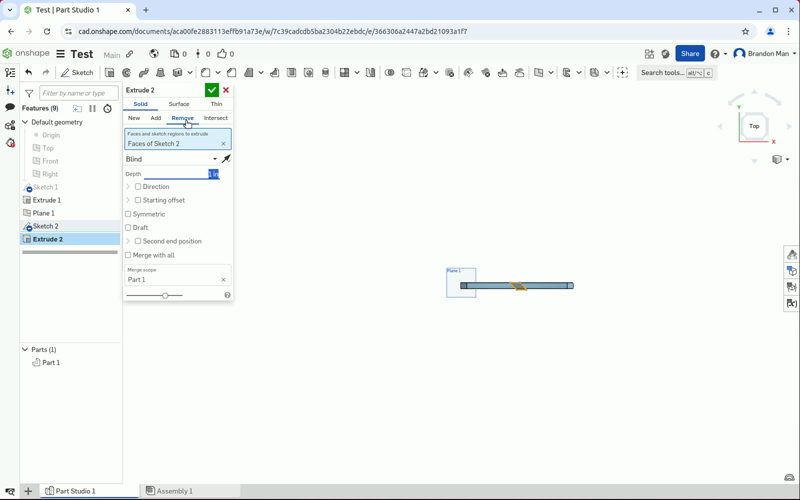
text(0.963)
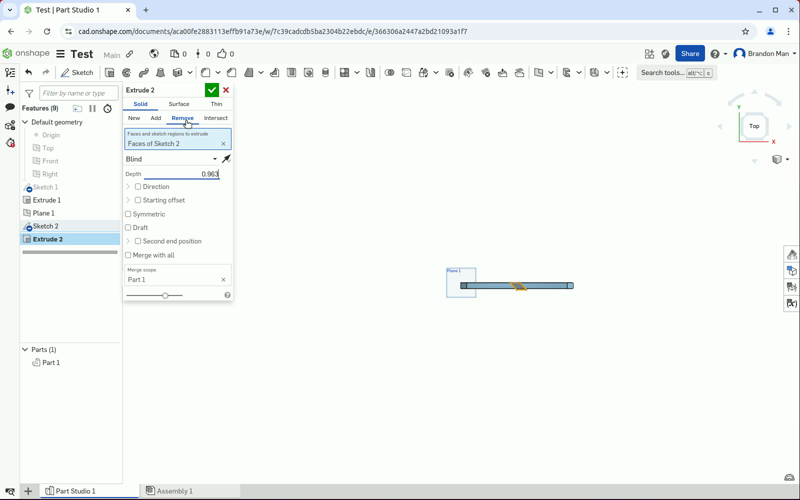
key(tab, 6)
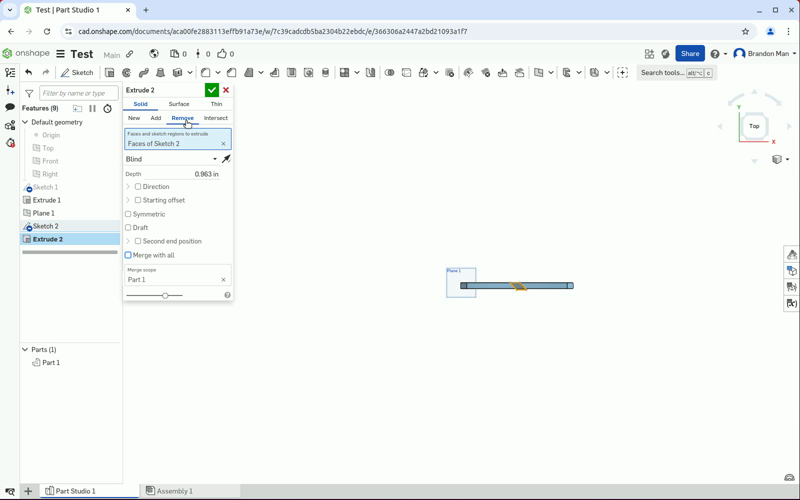
key(space)
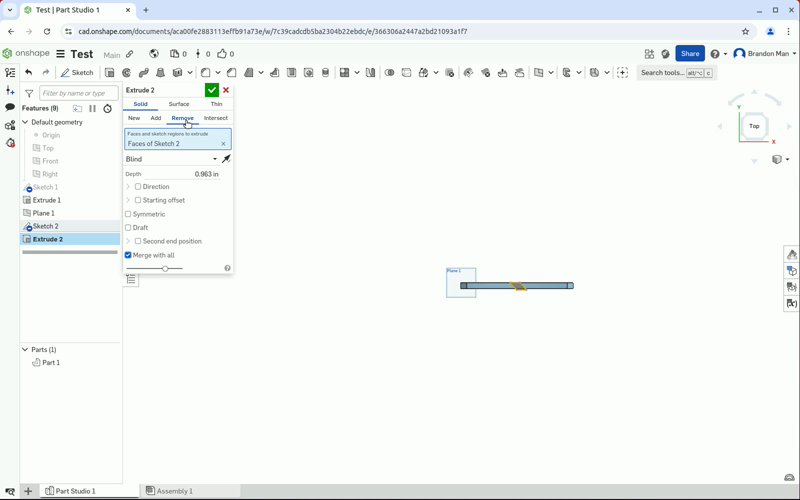
key(enter)
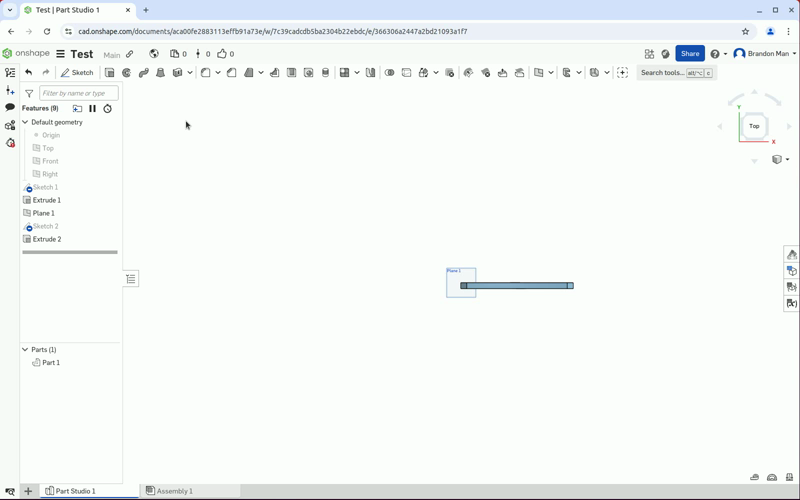
key(shift+h)
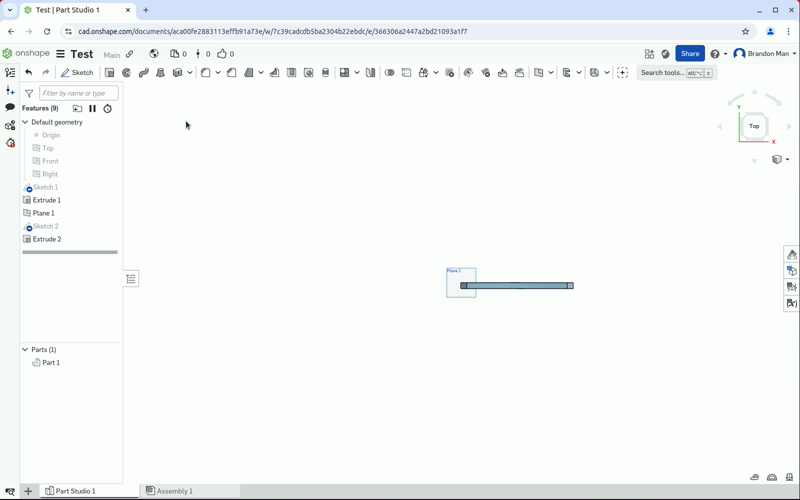
key(shift+h)
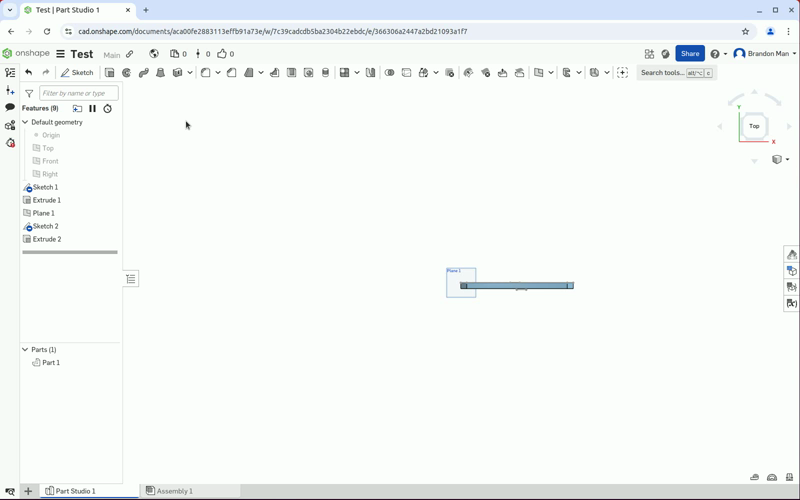
key(shift+7)
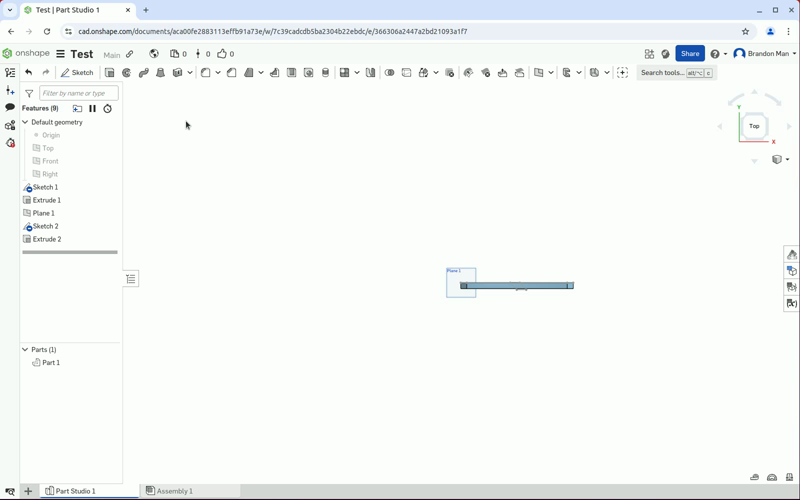
key(up, 3)
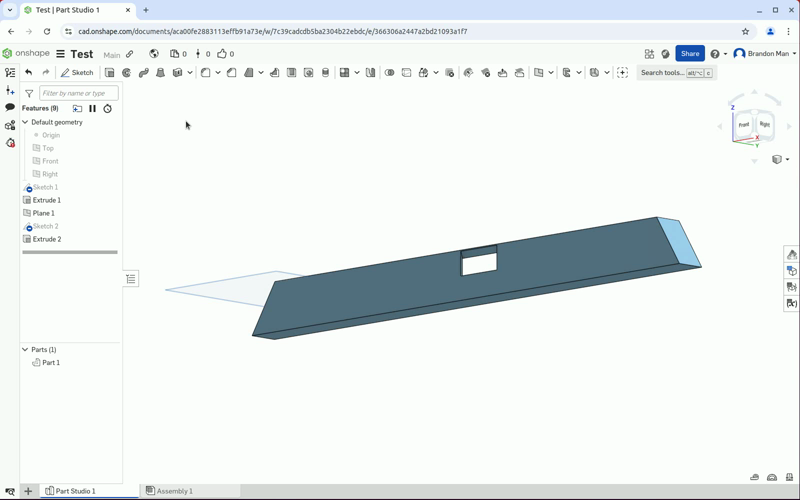
key(left, 3)
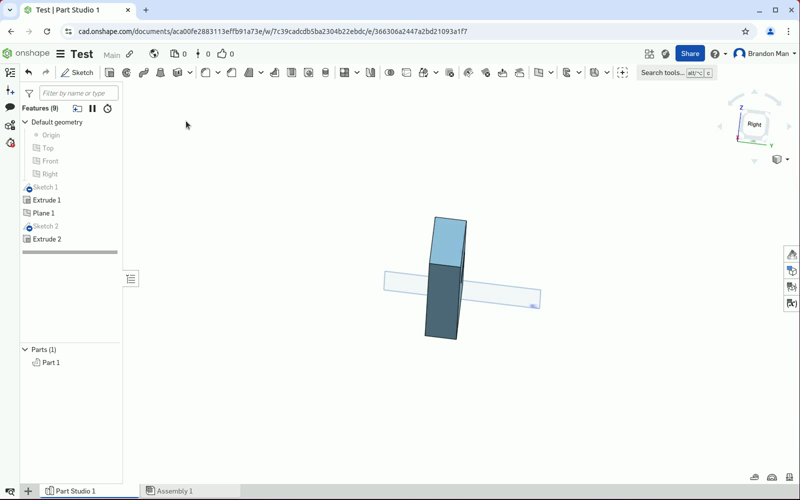
key(right, 3)
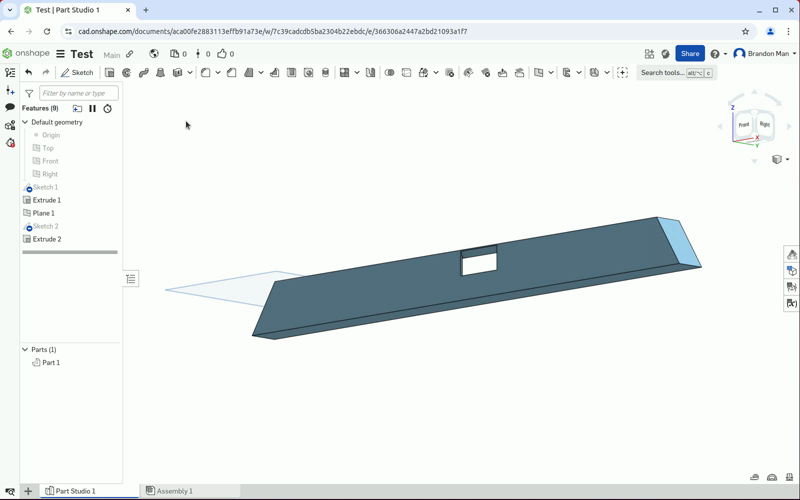
key(down, 3)
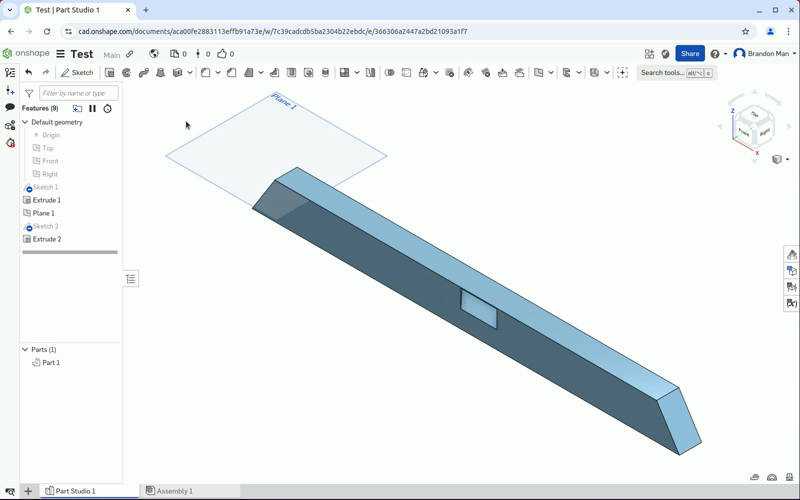
mouse_move(73, 189)
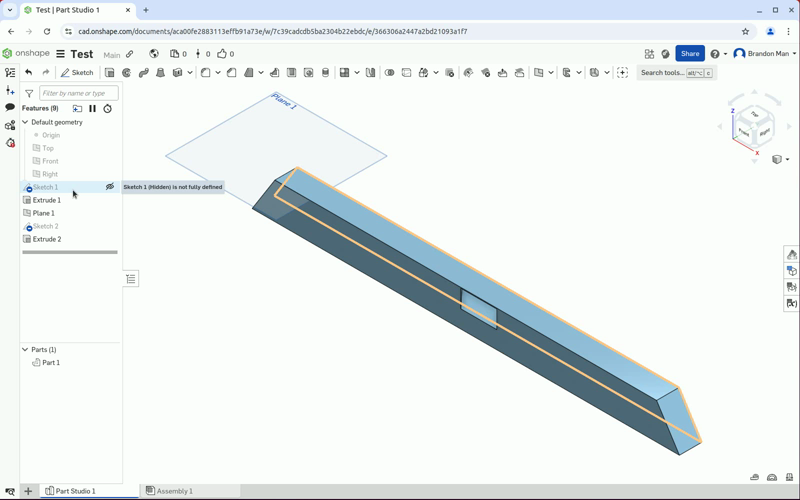
click(73, 189)